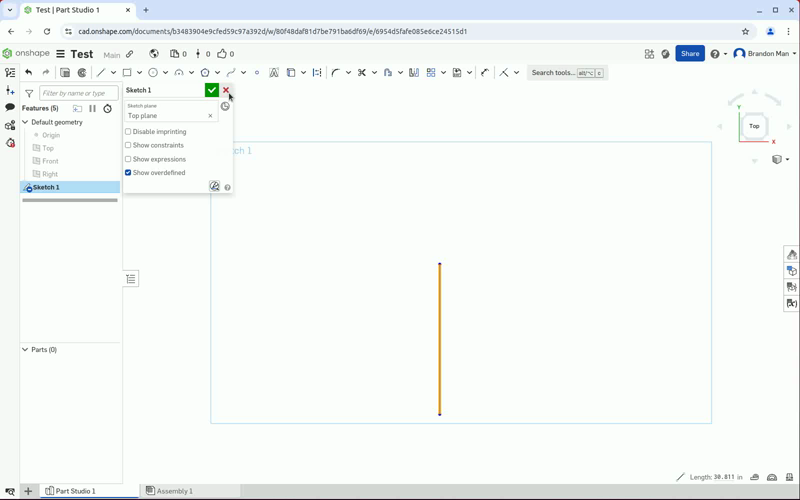
key(shift+h)
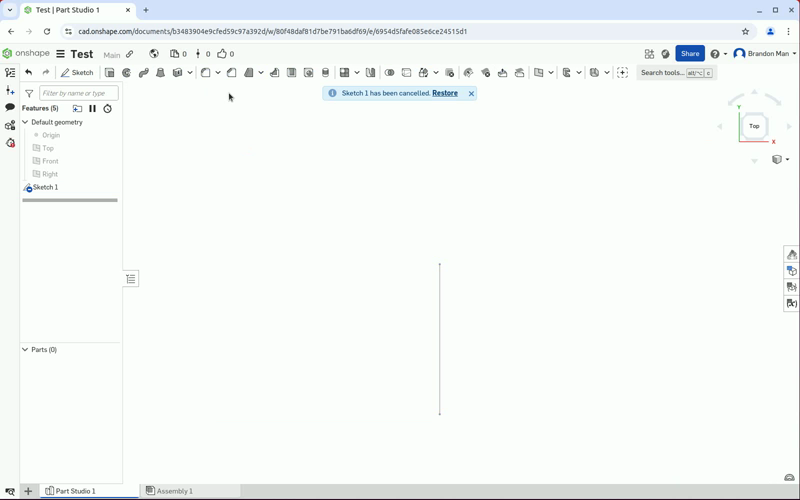
key(shift+s)
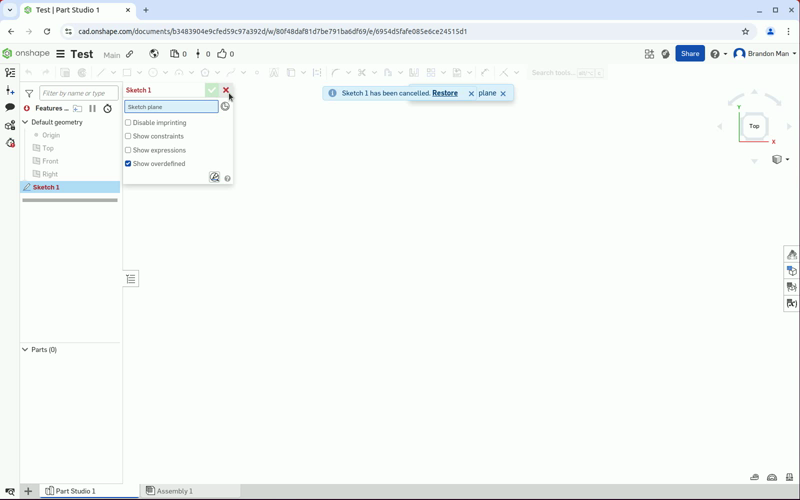
mouse_move(73, 150)
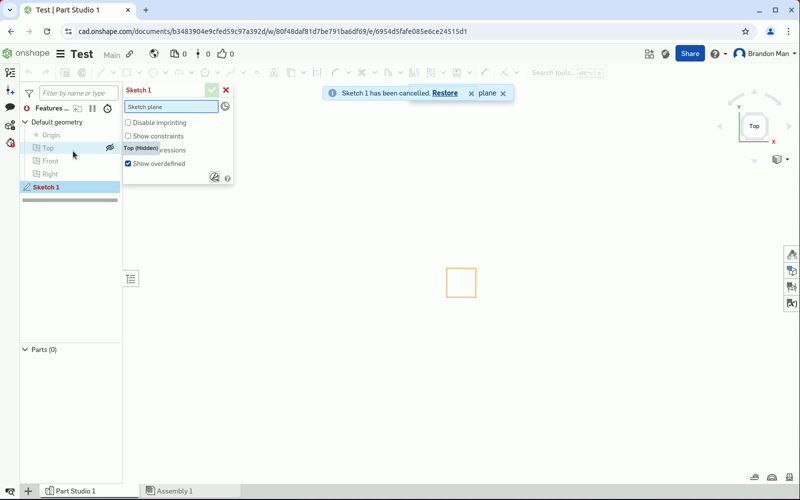
click(73, 150)
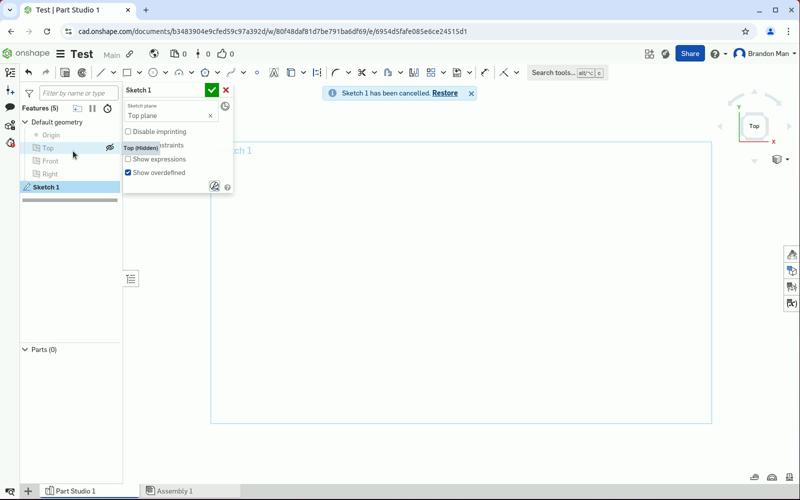
mouse_move(73, 352)
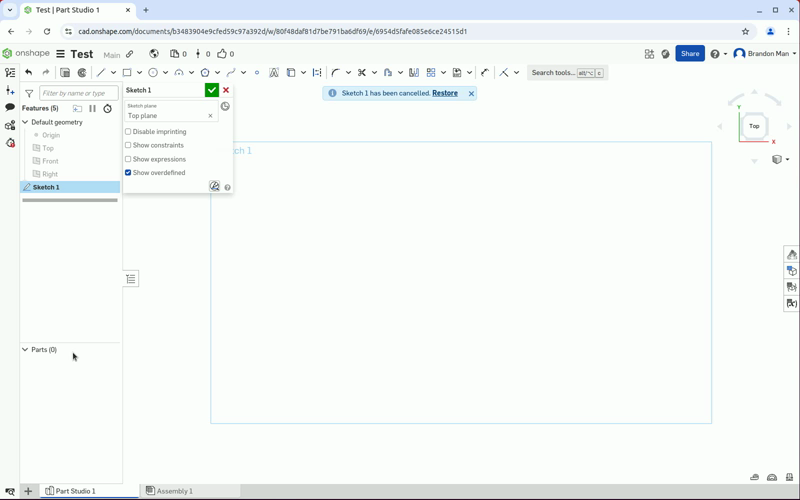
key(y)
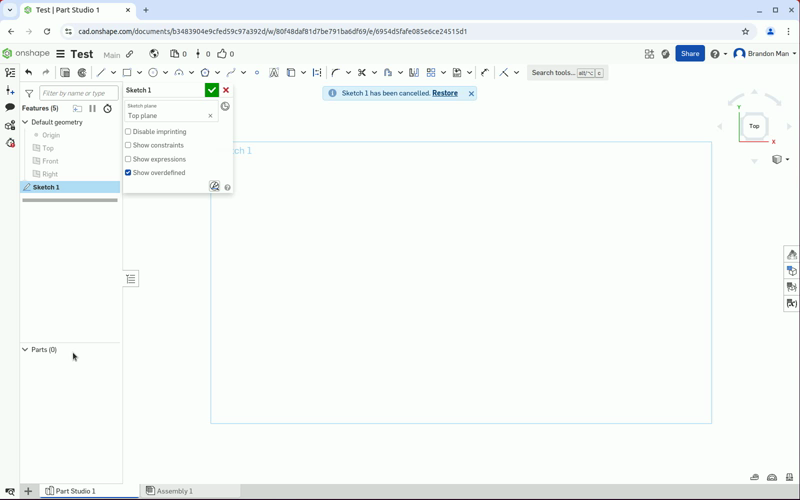
key(l)
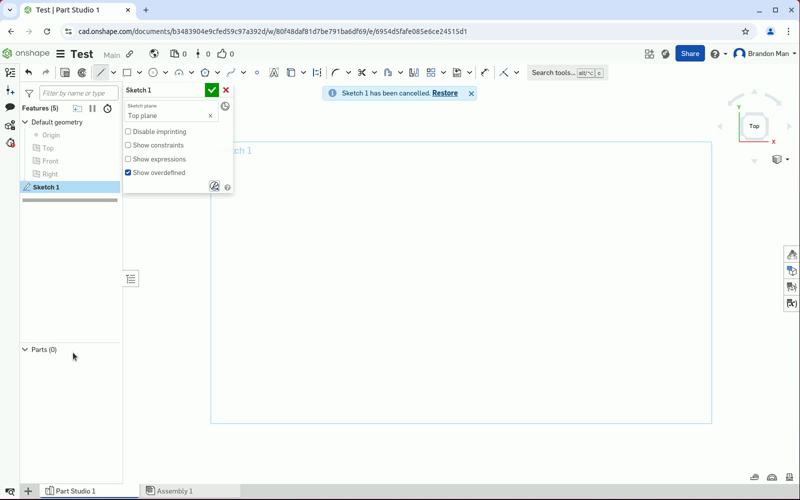
key_down(shift)
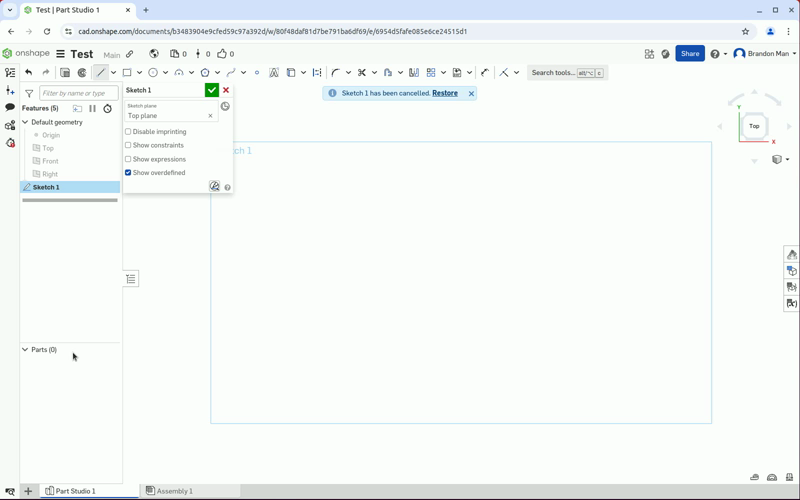
mouse_move(386, 341)
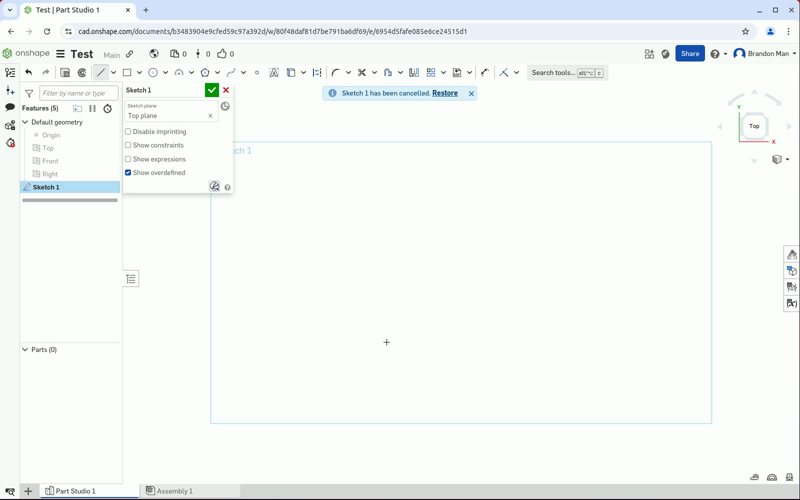
click(386, 341)
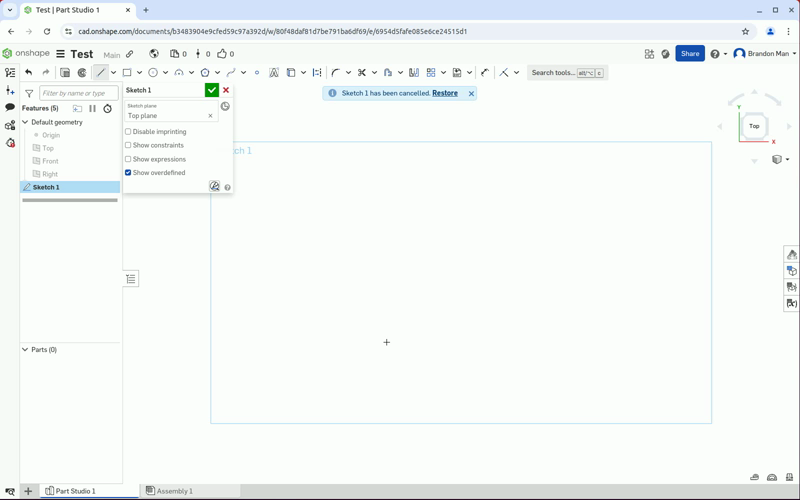
key_up(shift)
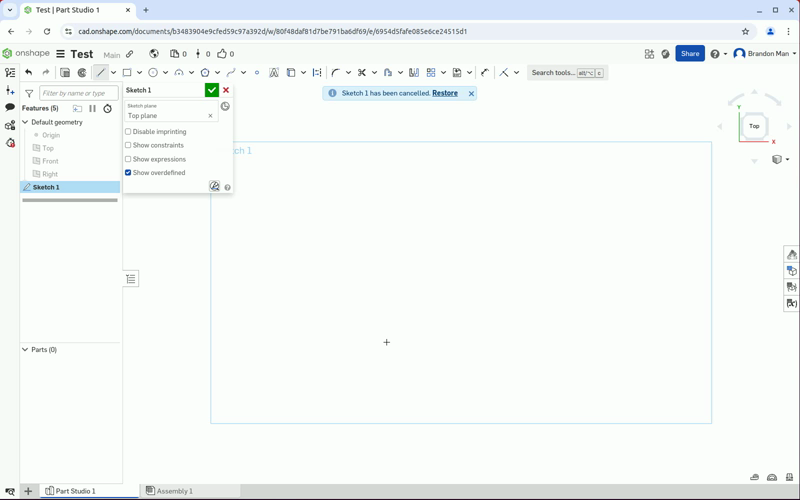
key_down(shift)
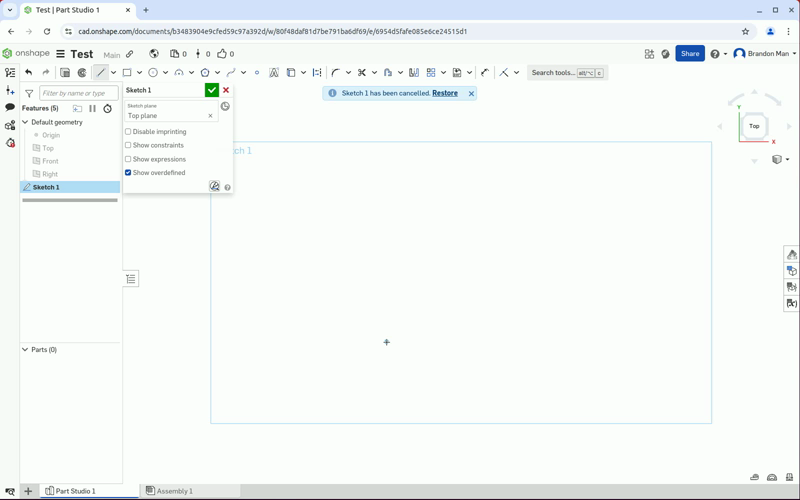
mouse_move(541, 341)
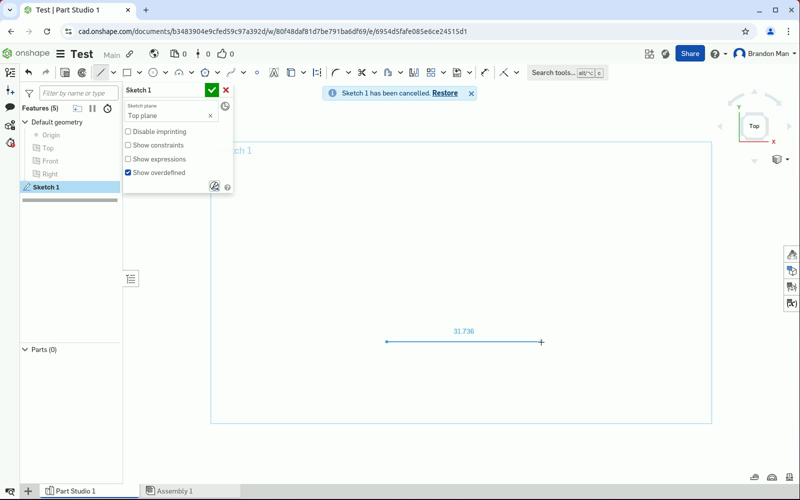
click(541, 341)
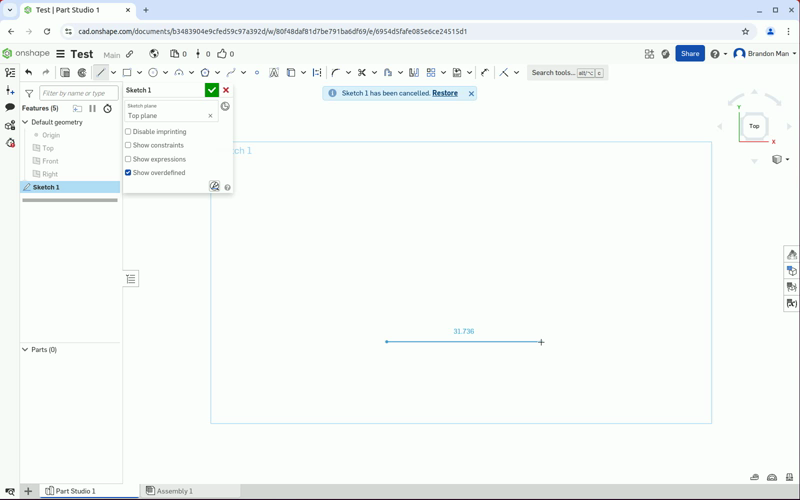
key_up(shift)
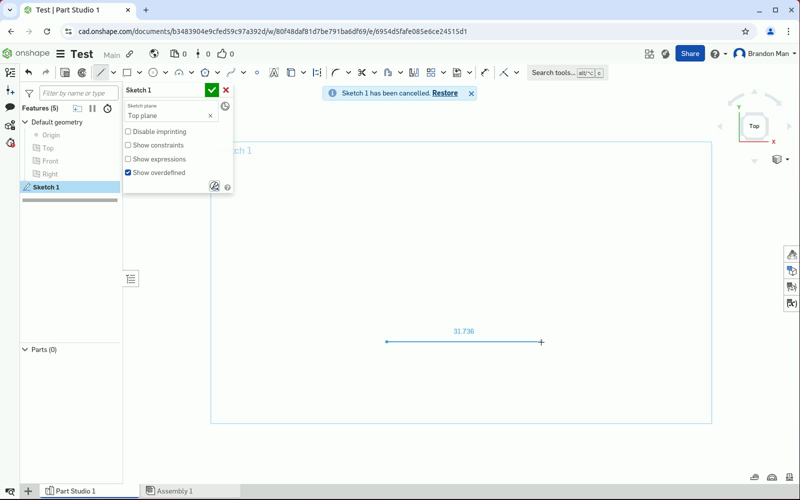
key_down(shift)
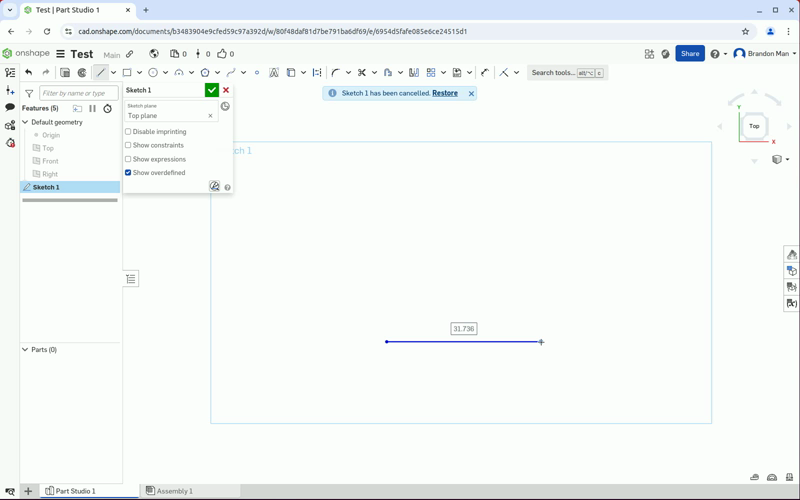
mouse_move(541, 170)
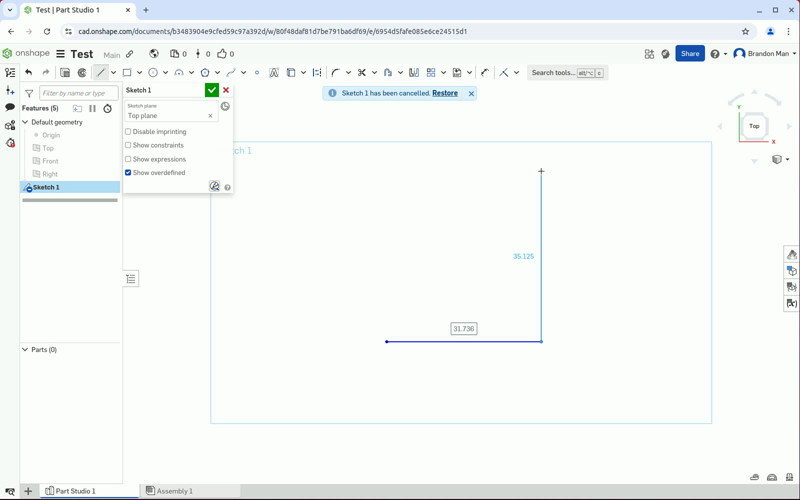
click(541, 170)
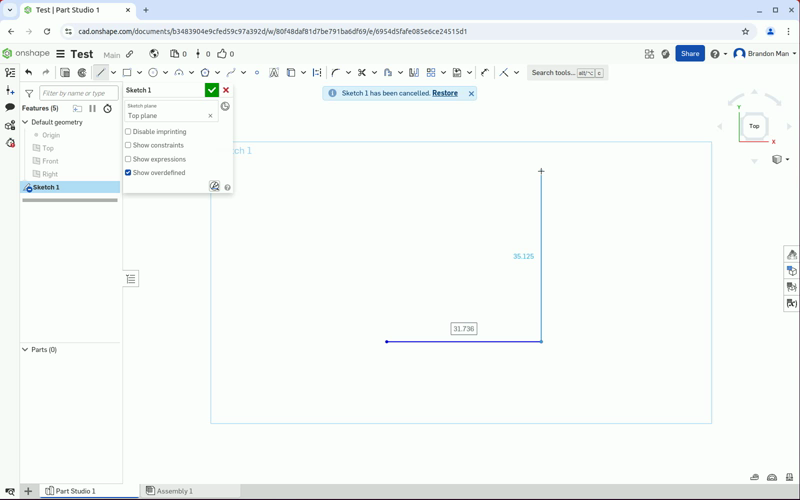
key_up(shift)
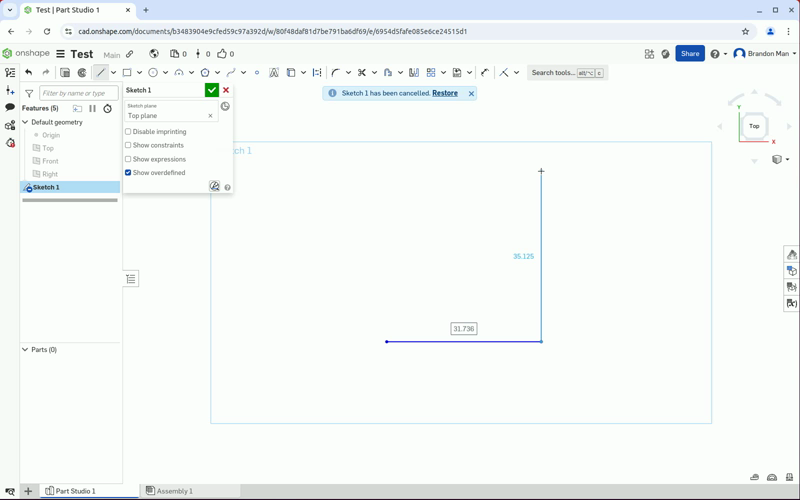
key_down(shift)
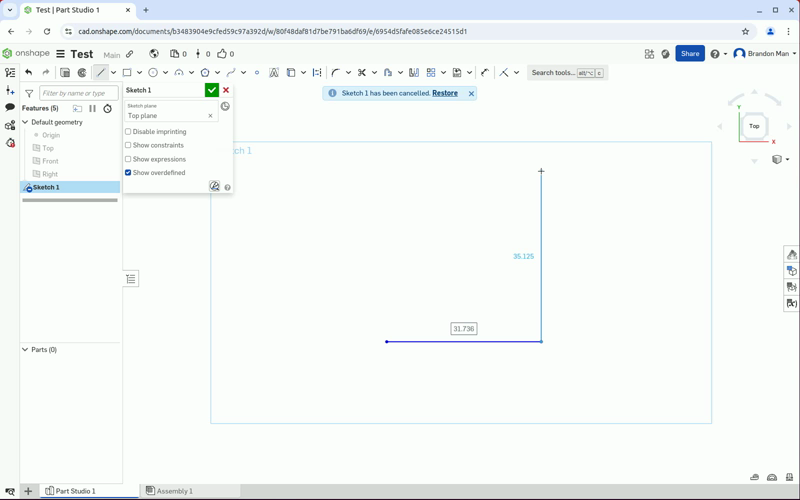
mouse_move(386, 170)
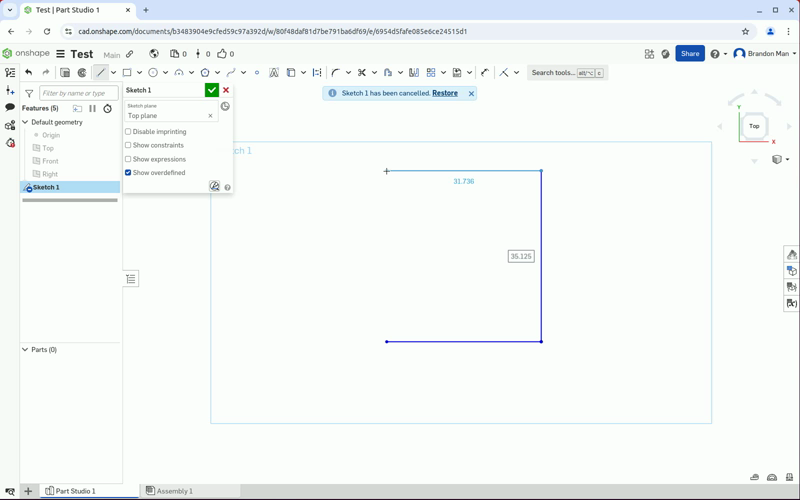
click(386, 170)
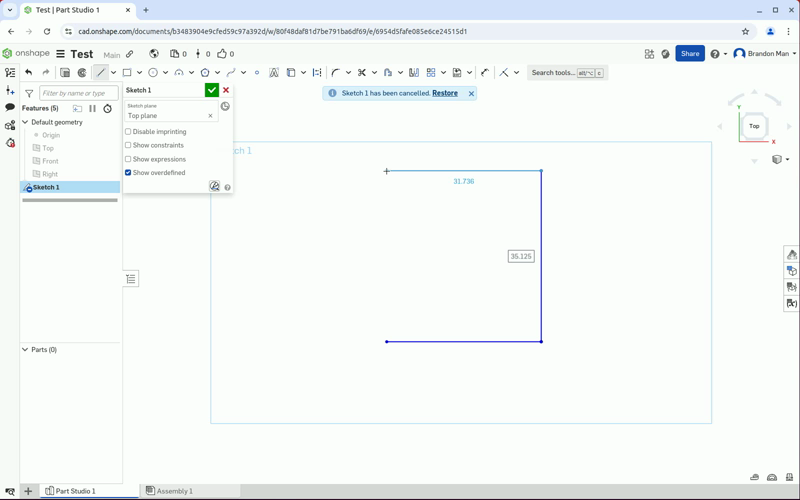
key_up(shift)
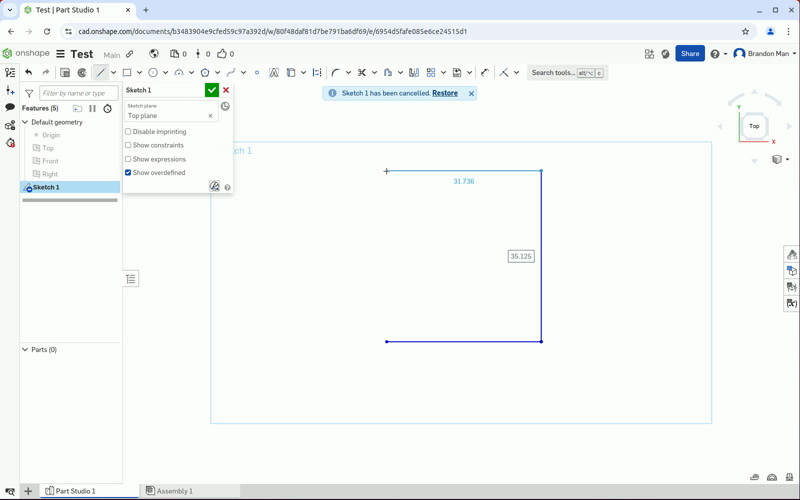
key_down(shift)
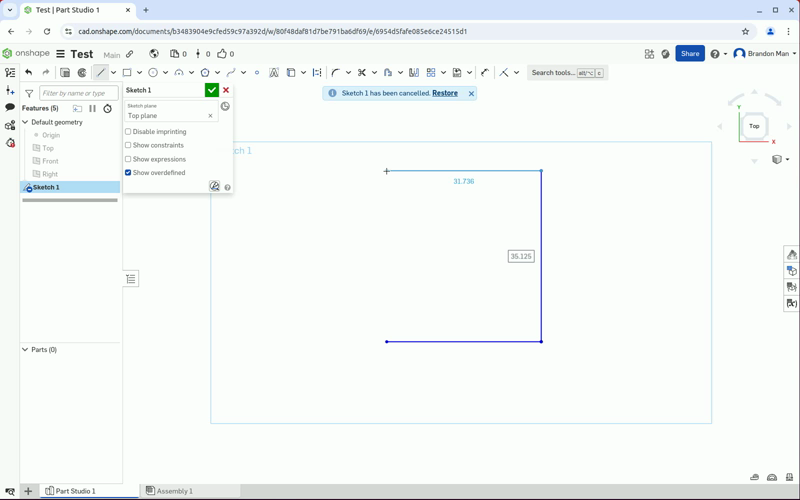
mouse_move(386, 341)
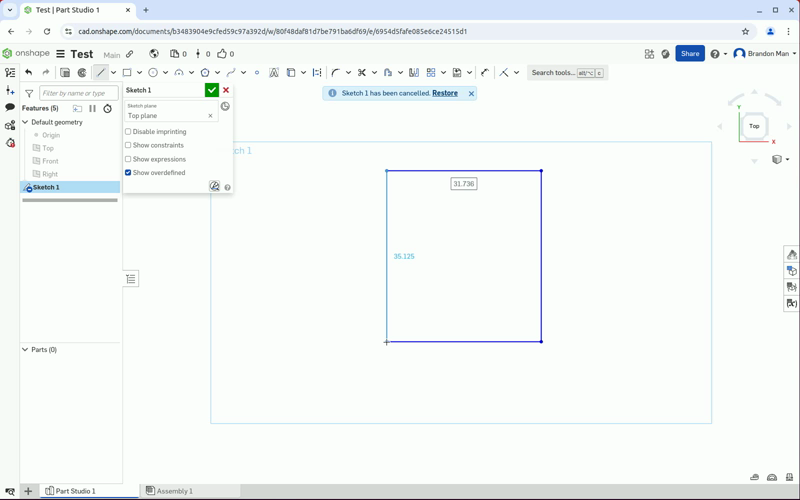
key_up(shift)
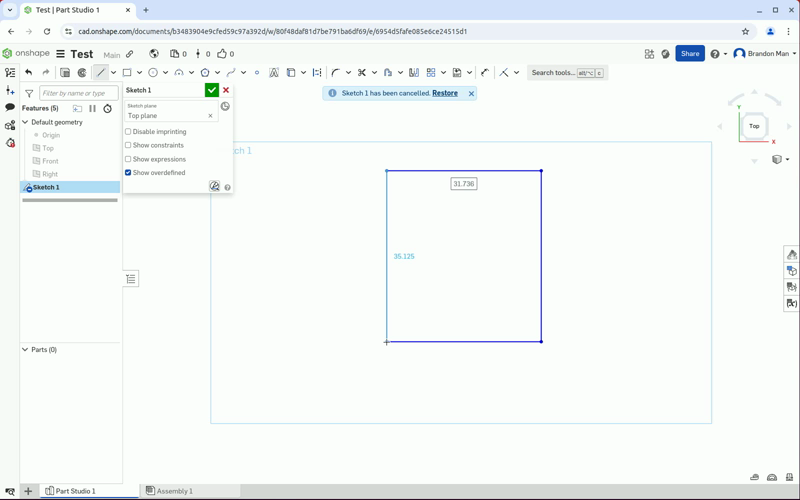
click(386, 341)
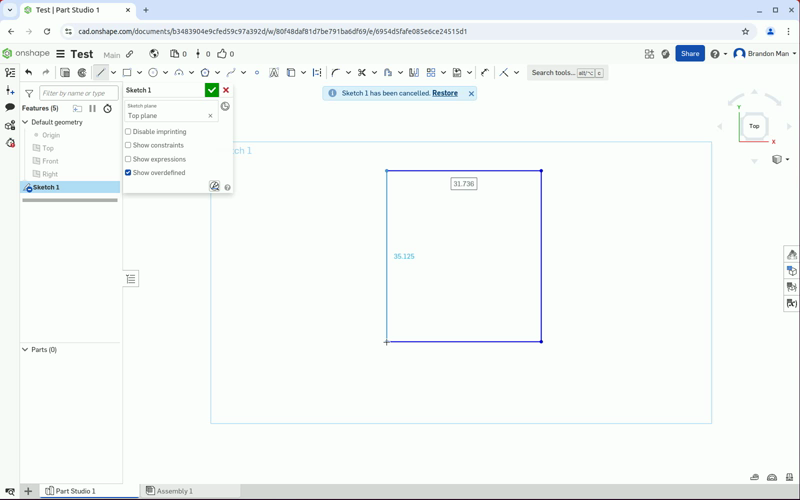
key(esc)
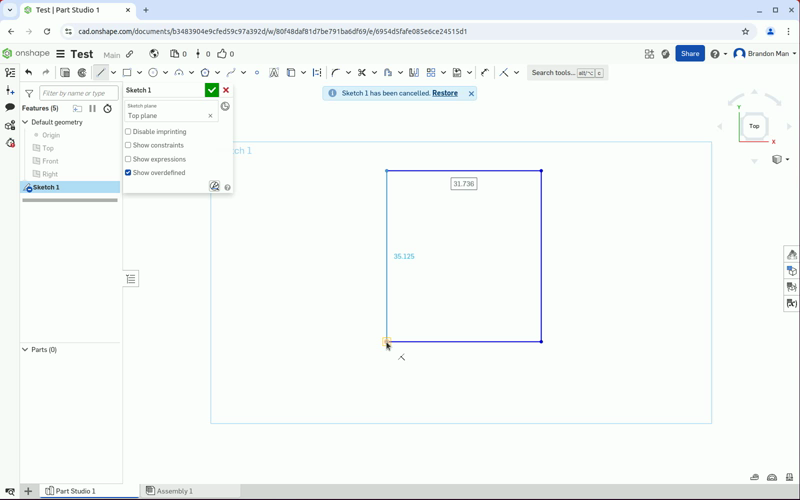
mouse_move(491, 280)
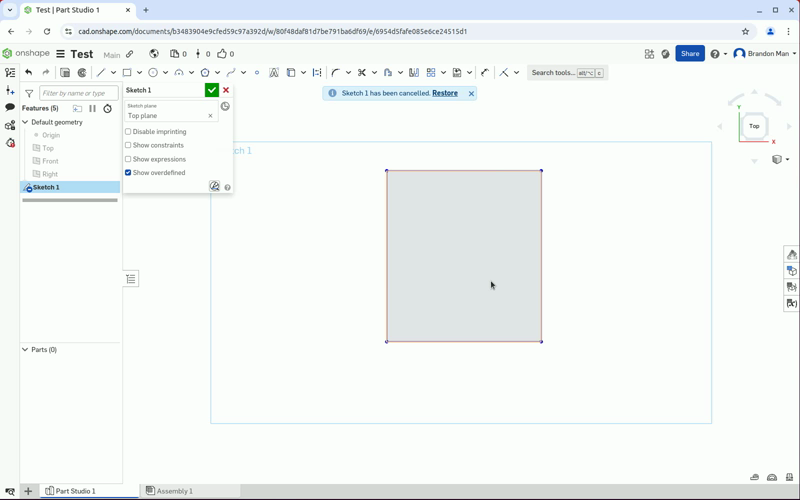
click(491, 280)
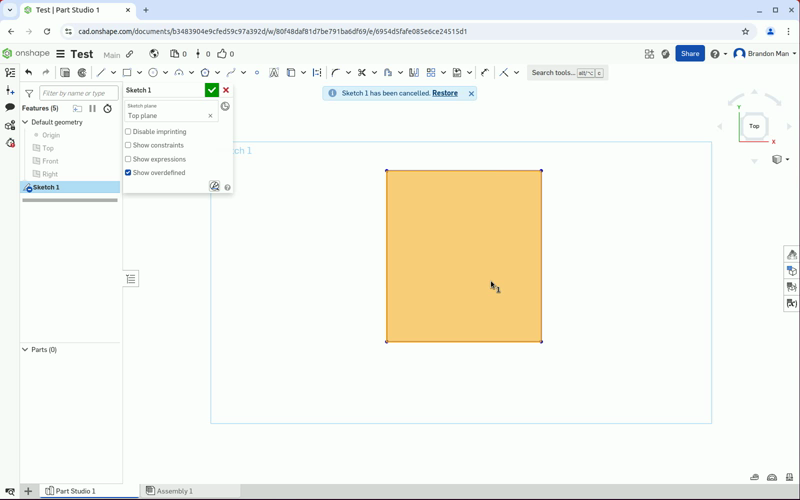
mouse_move(73, 352)
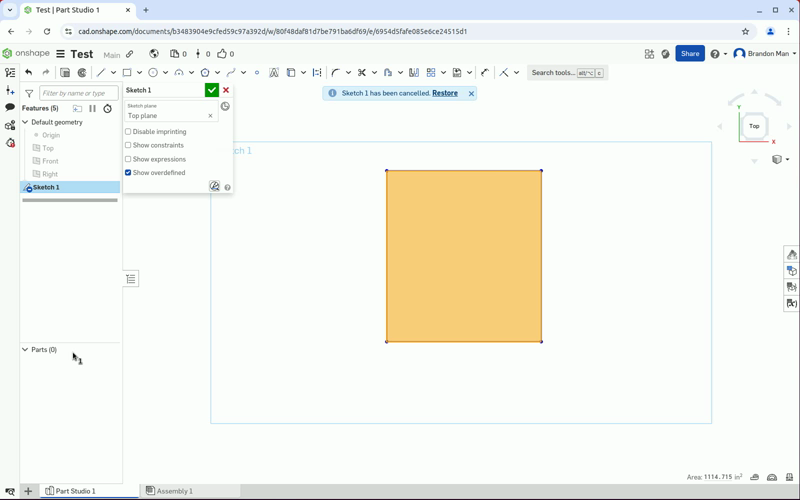
key(shift+y)
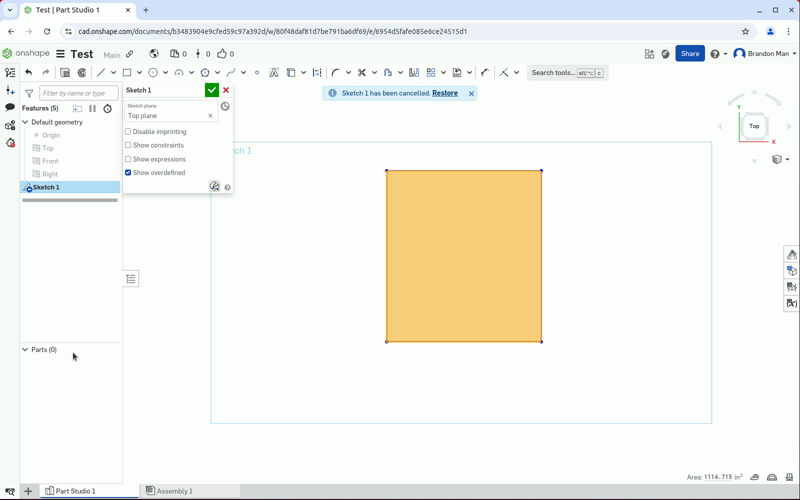
key(shift+e)
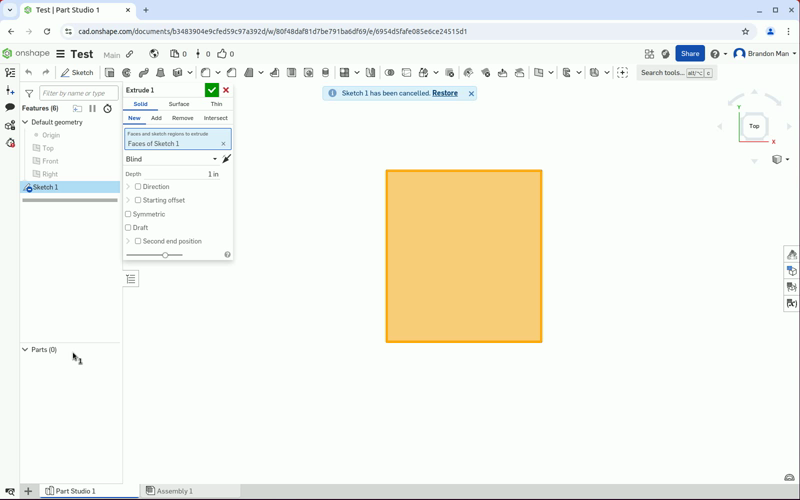
mouse_move(143, 106)
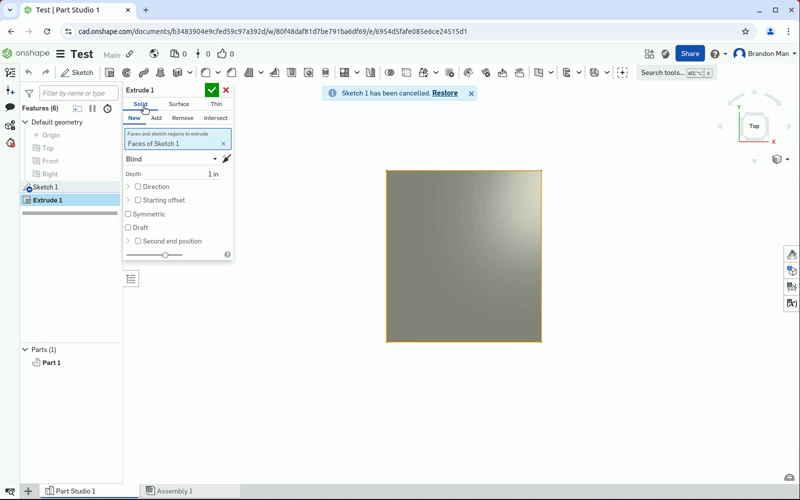
click(143, 106)
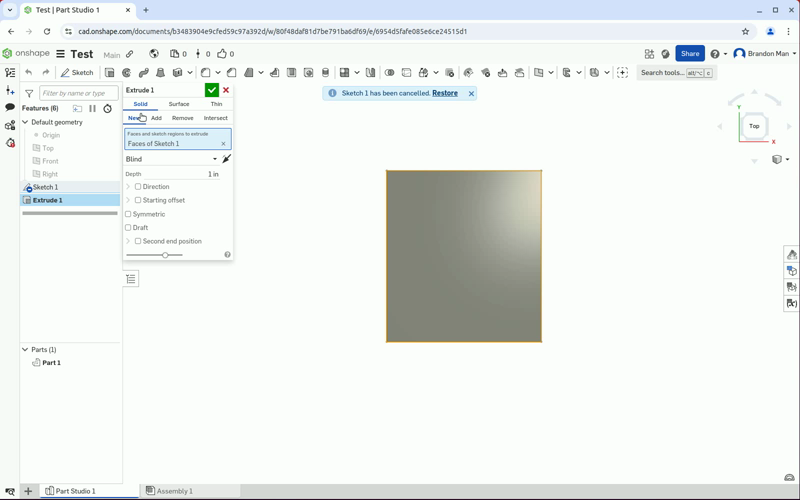
mouse_move(137, 120)
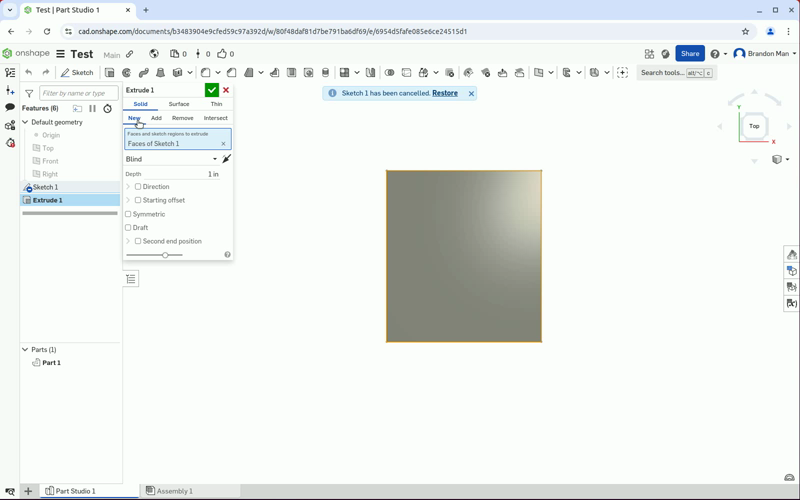
click(137, 120)
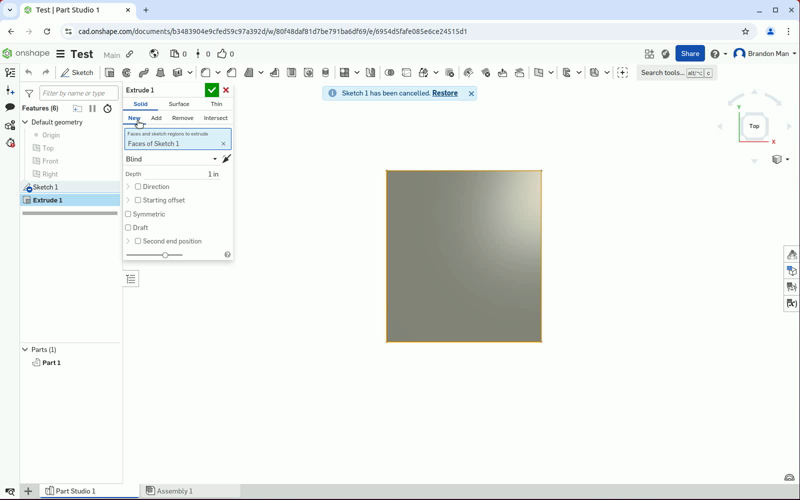
key(tab, 4)
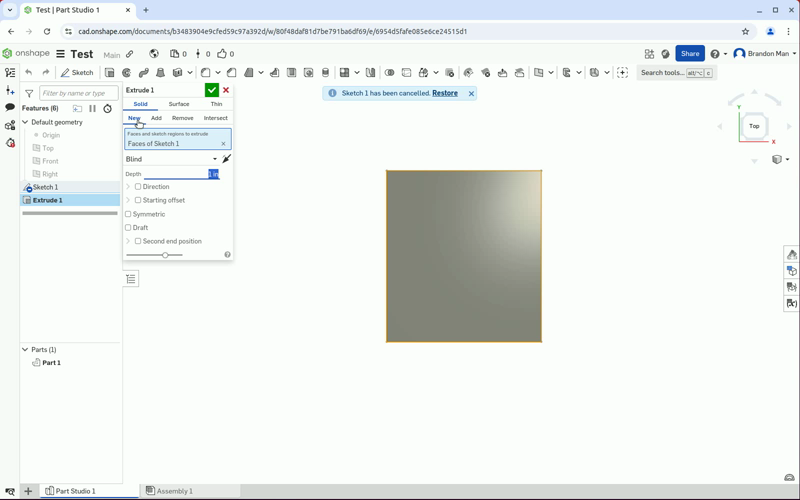
text(1.685)
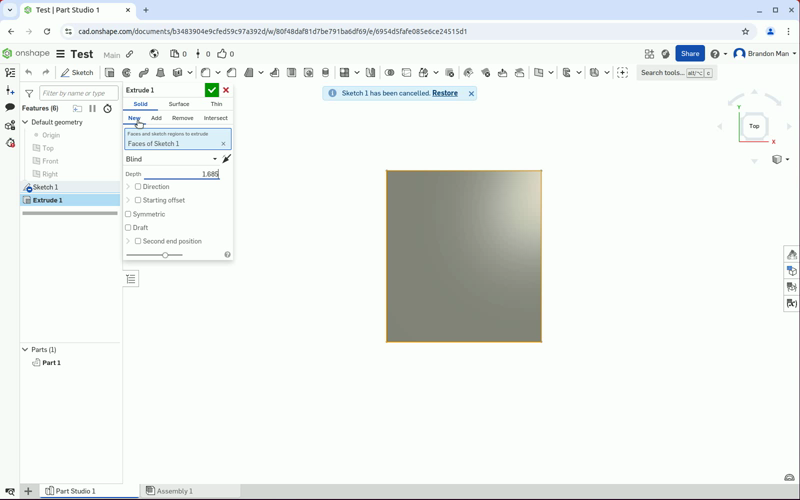
key(enter)
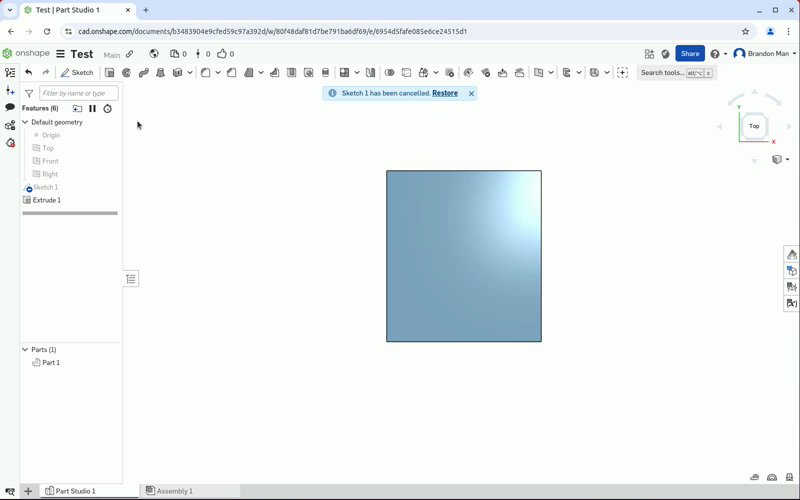
key(shift+h)
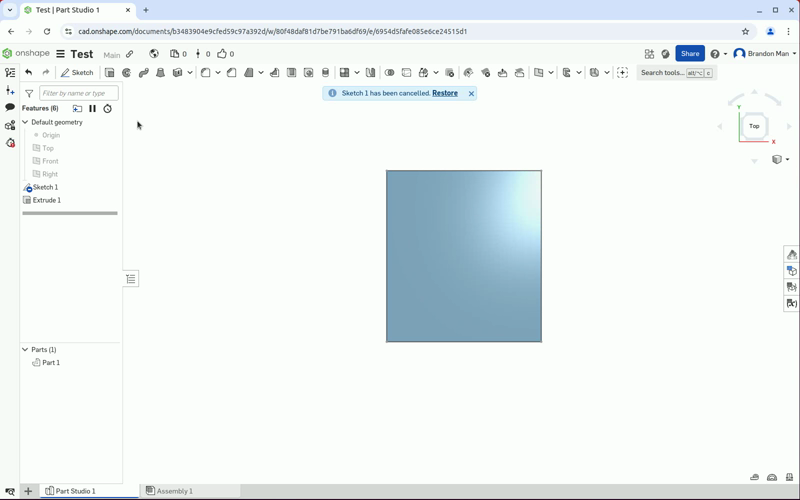
key(shift+h)
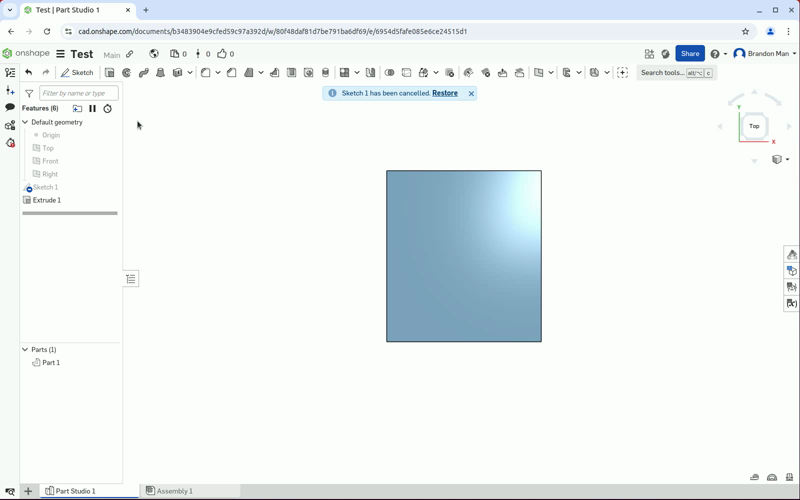
mouse_move(73, 189)
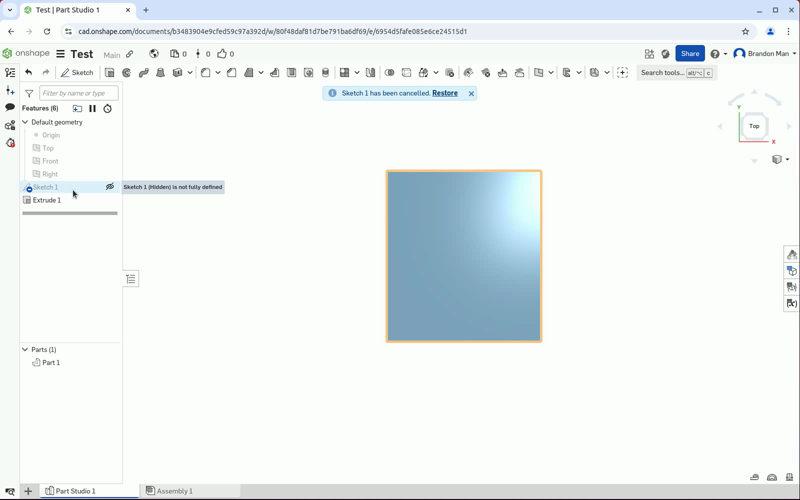
click(73, 189)
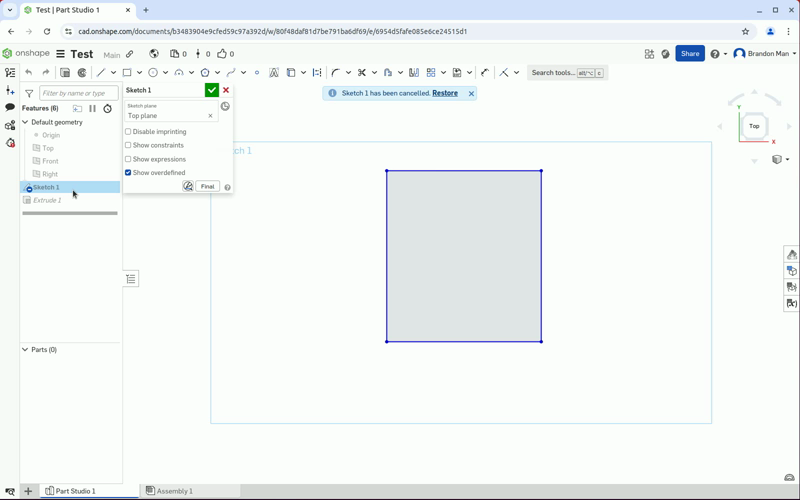
mouse_move(229, 92)
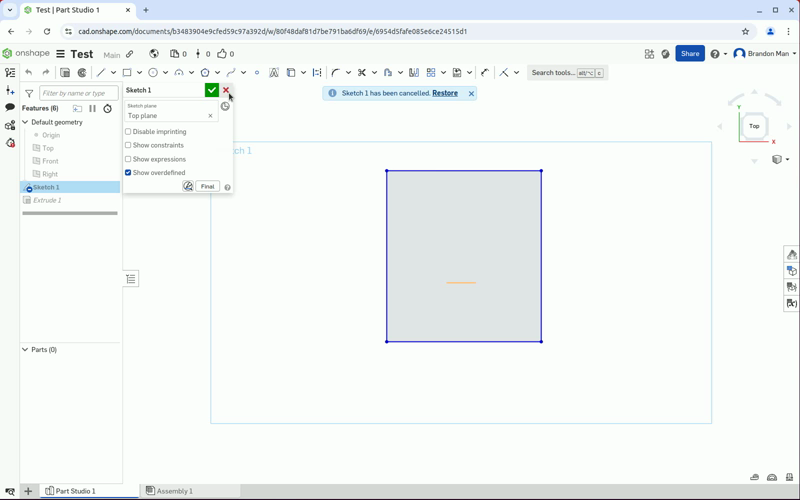
click(229, 92)
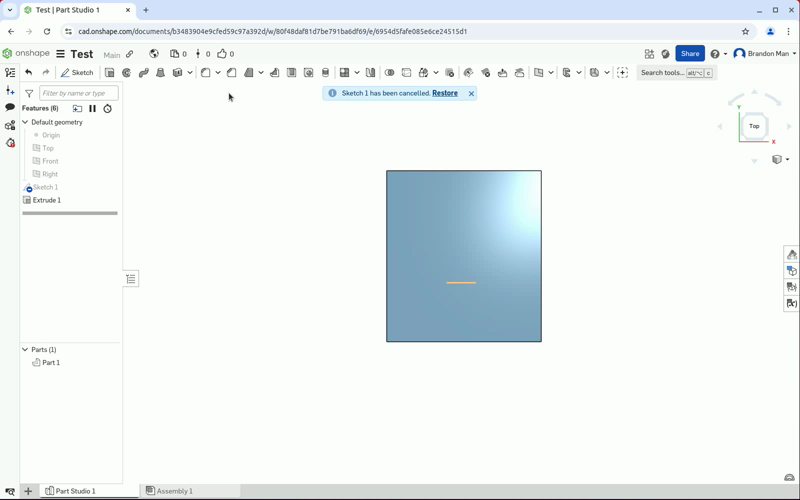
mouse_move(541, 75)
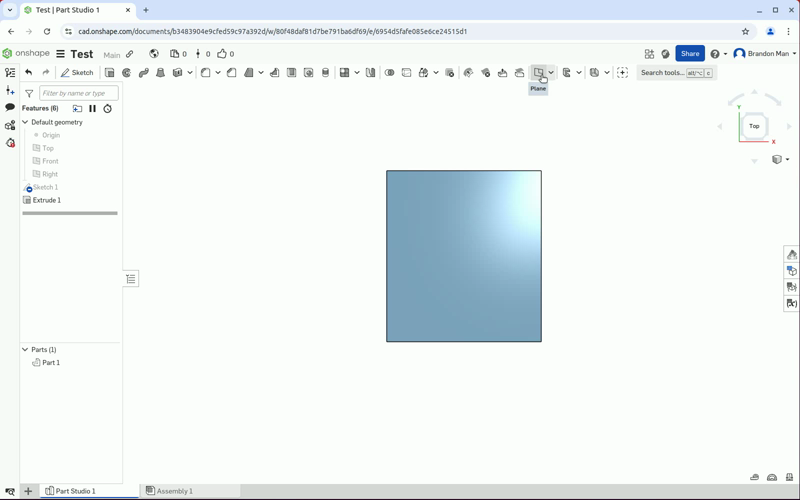
click(541, 75)
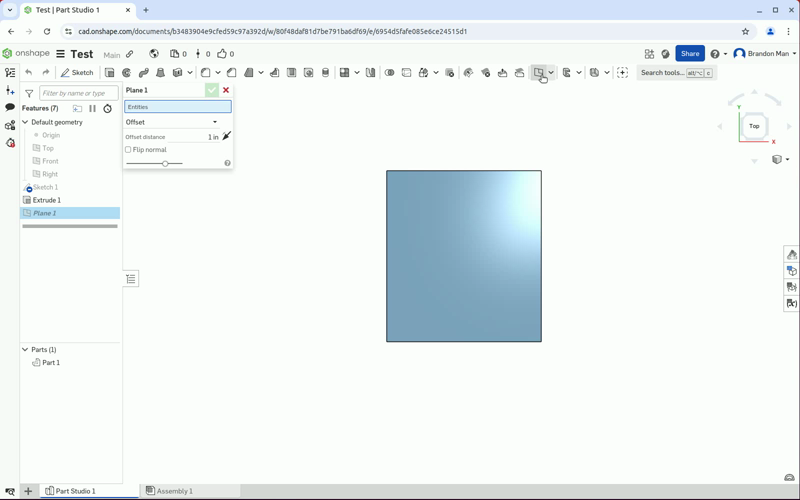
mouse_move(73, 150)
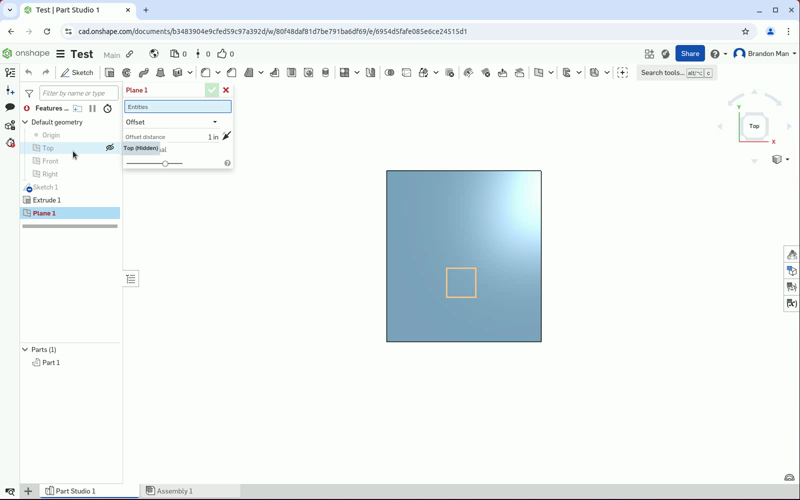
click(73, 150)
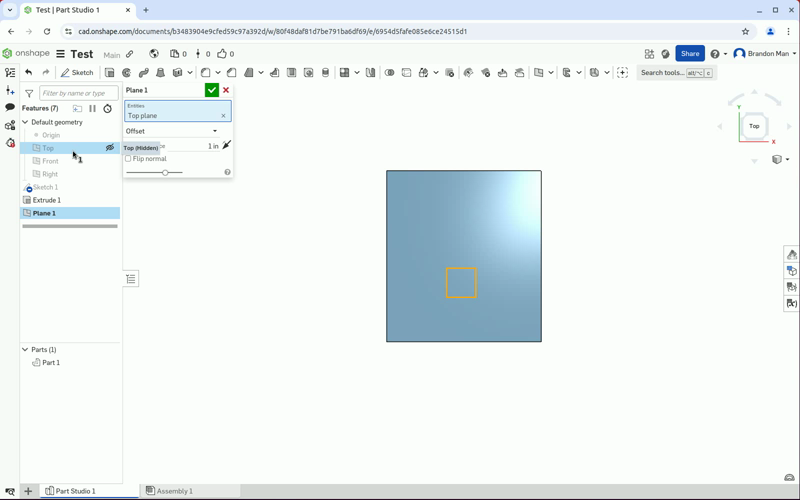
key(tab, 2)
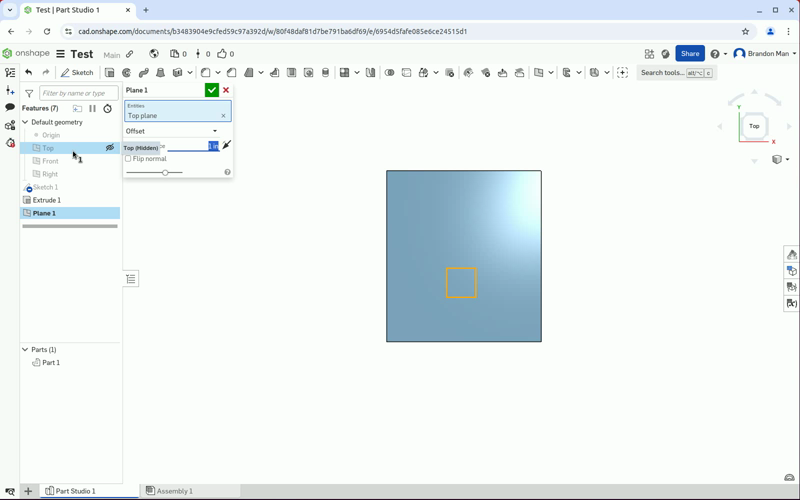
text(1.695)
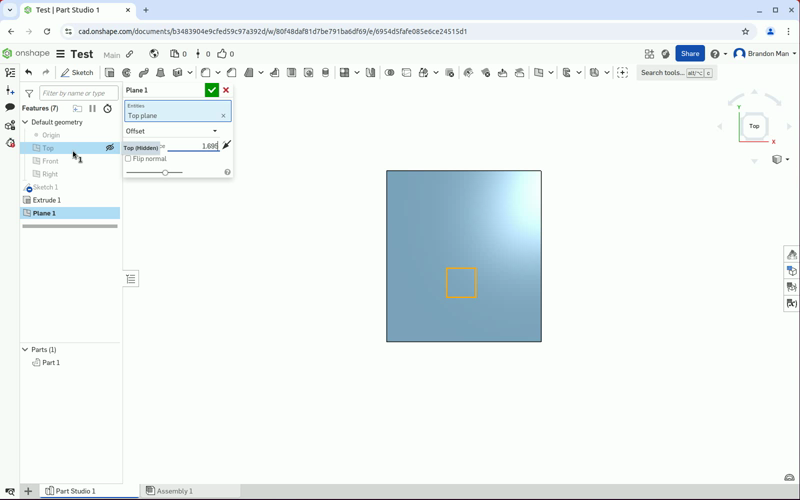
key(enter, 2)
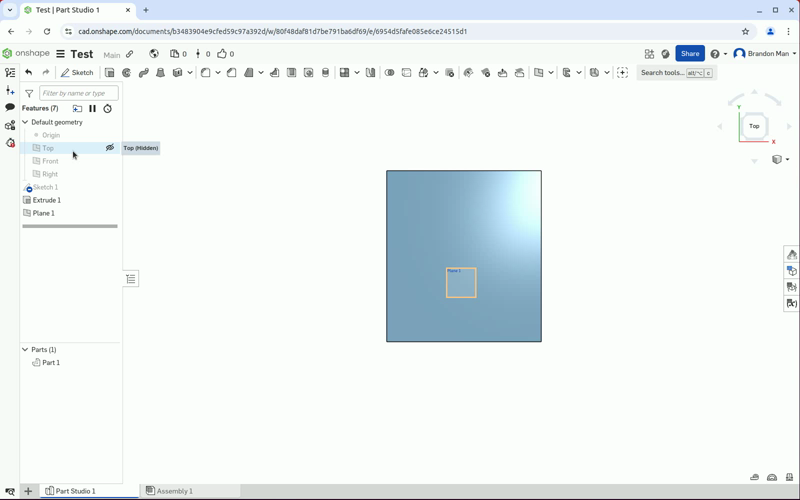
key(shift+s)
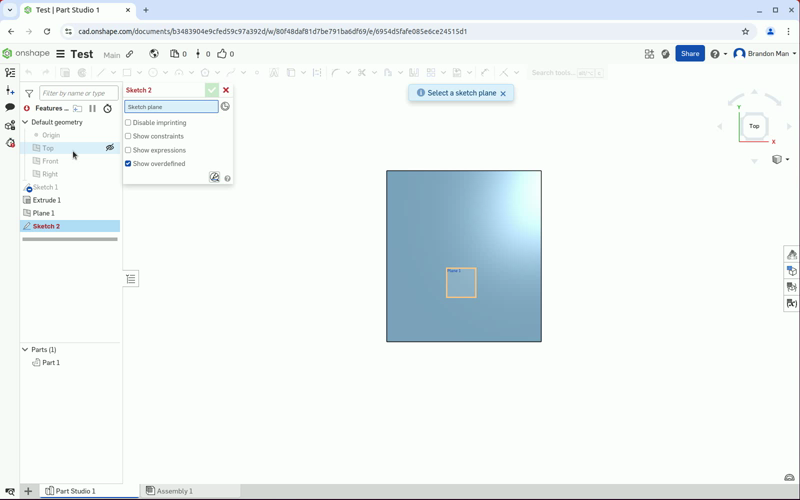
mouse_move(73, 215)
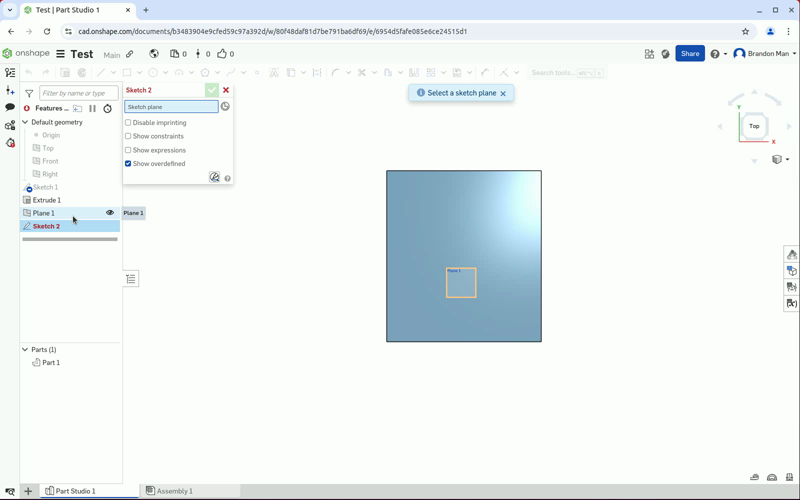
click(73, 215)
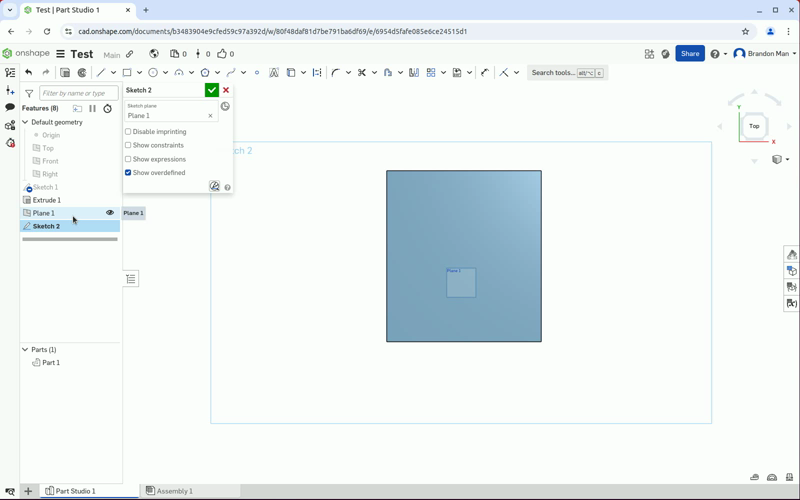
mouse_move(73, 352)
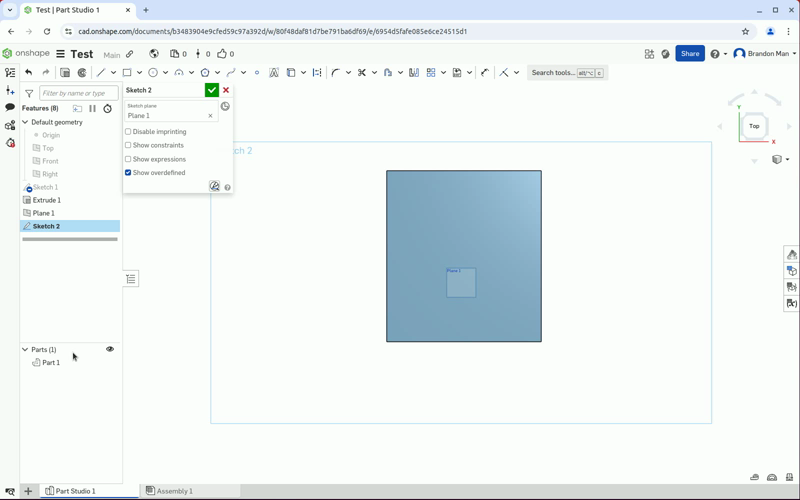
key(y)
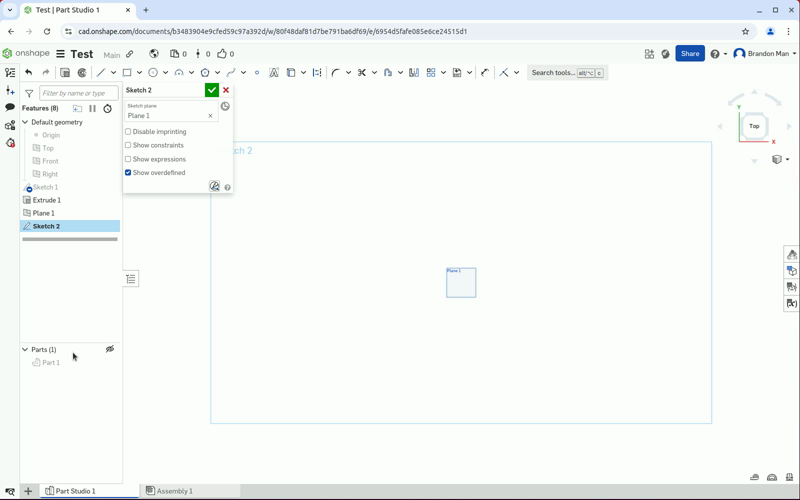
key(l)
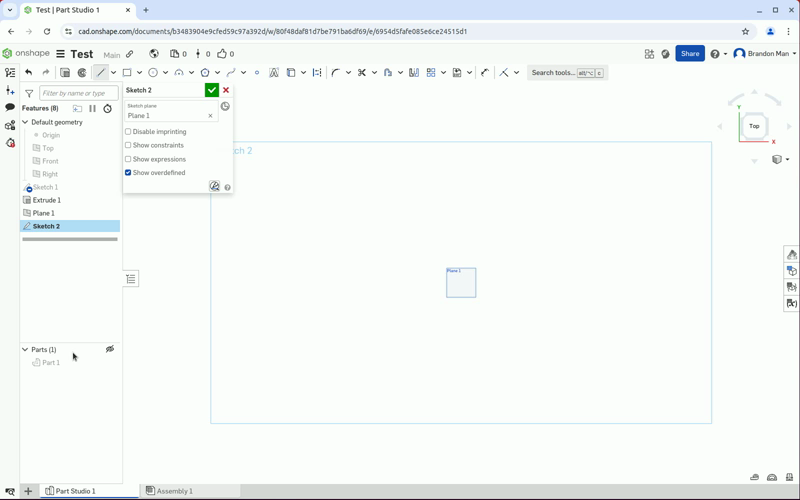
key_down(shift)
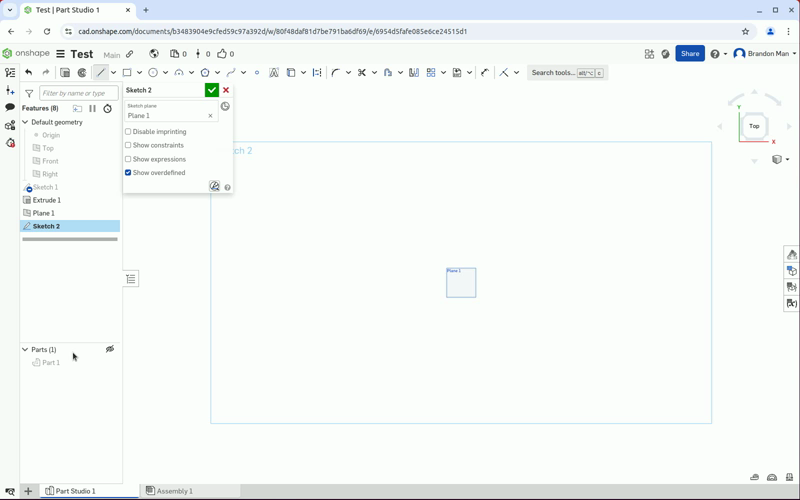
mouse_move(422, 290)
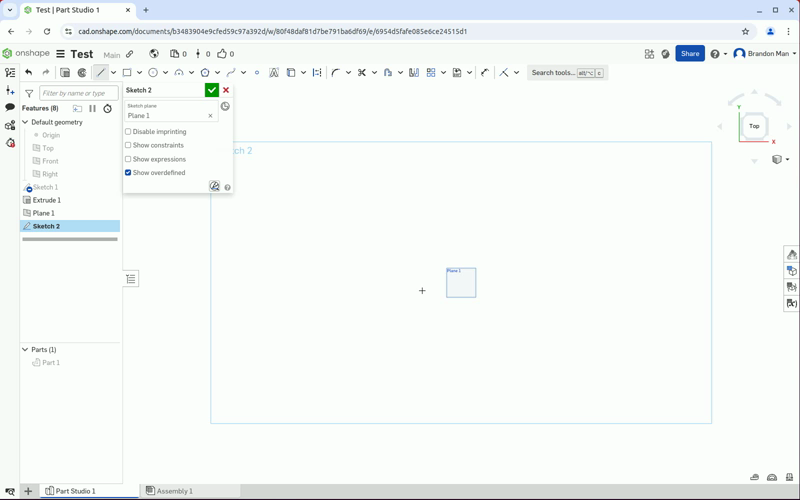
click(422, 290)
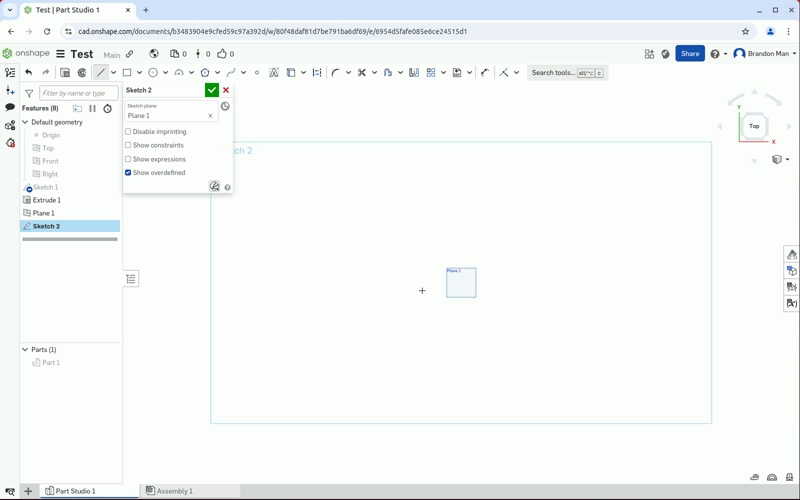
key_up(shift)
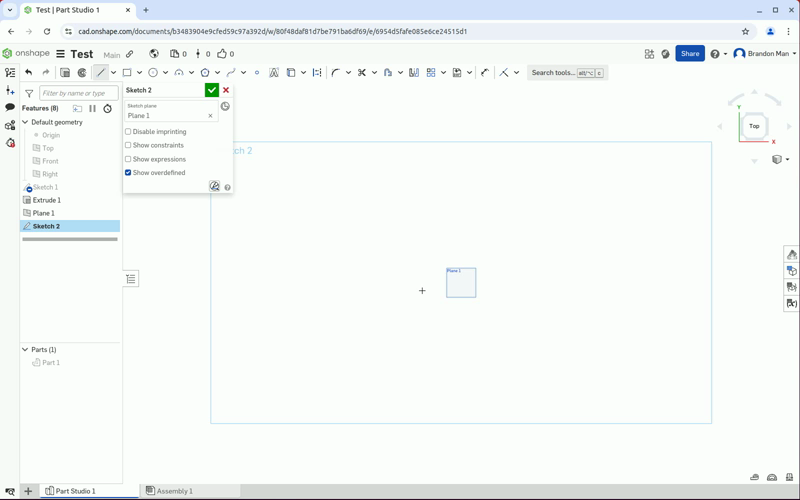
key_down(shift)
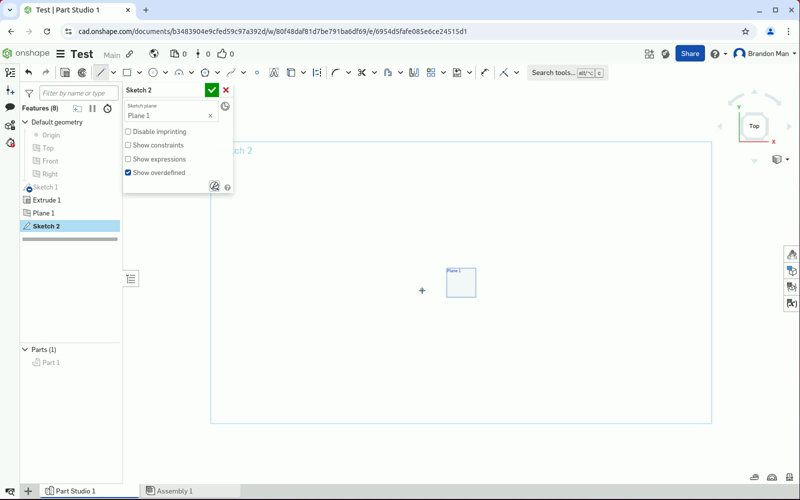
mouse_move(452, 290)
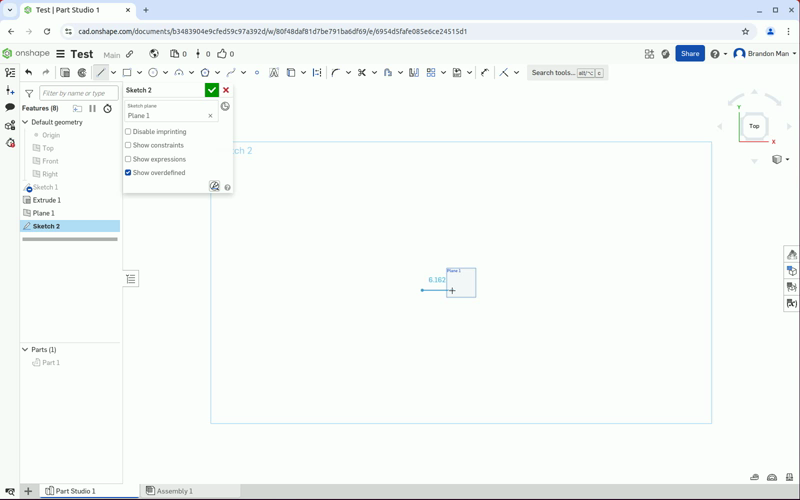
mouse_move(447, 290)
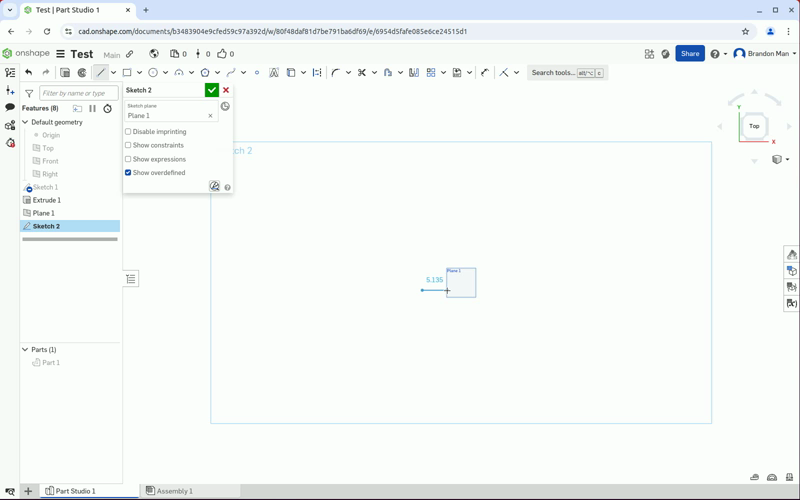
click(447, 290)
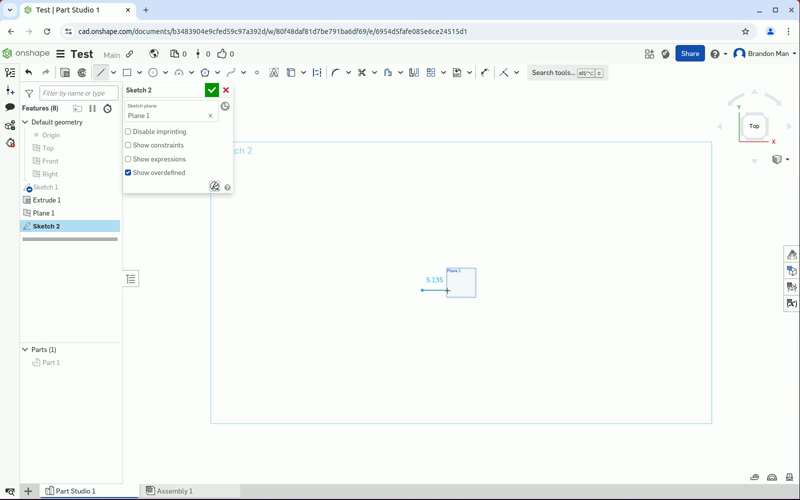
key_up(shift)
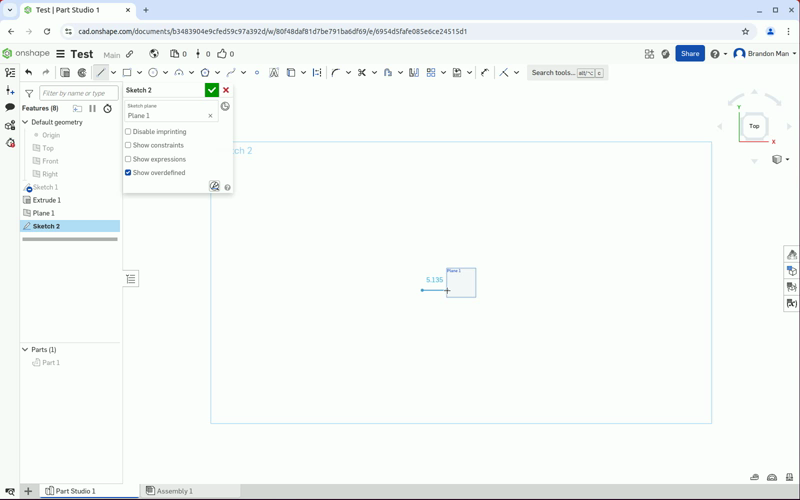
key_down(shift)
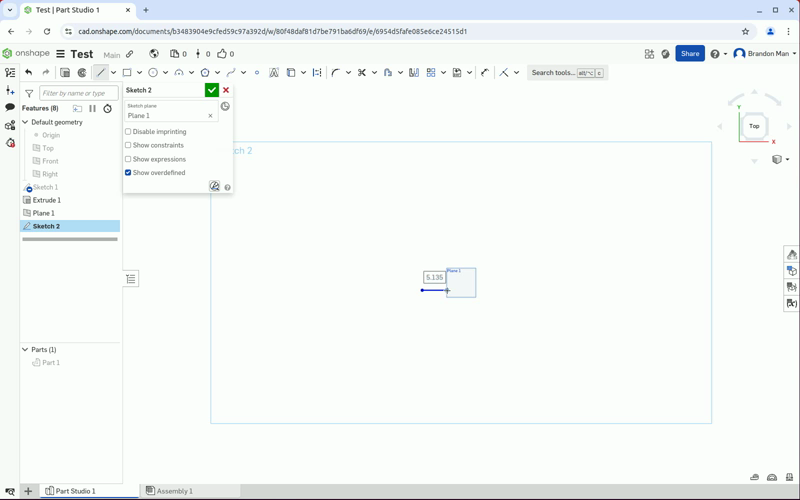
mouse_move(447, 204)
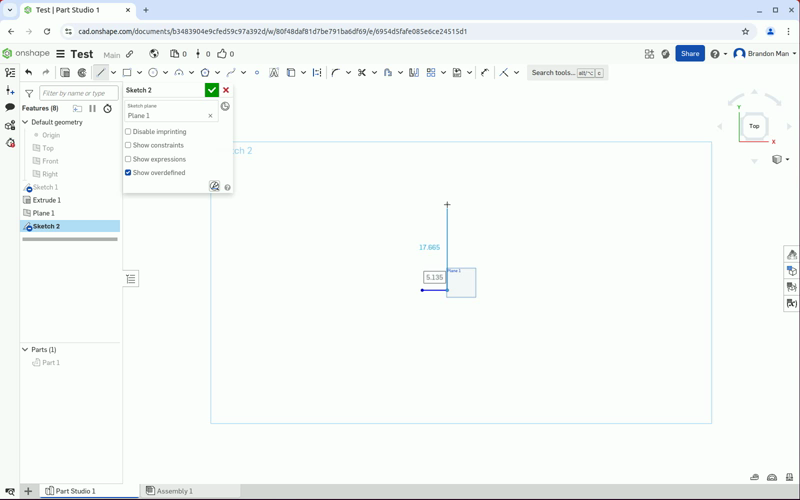
click(447, 204)
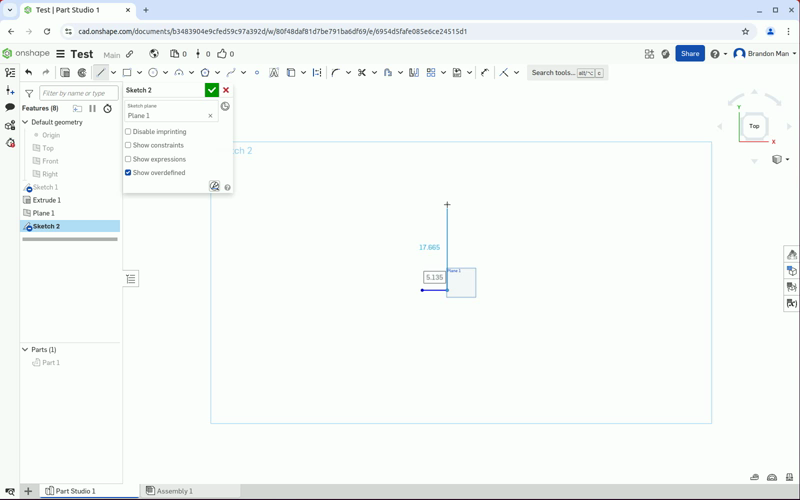
key_up(shift)
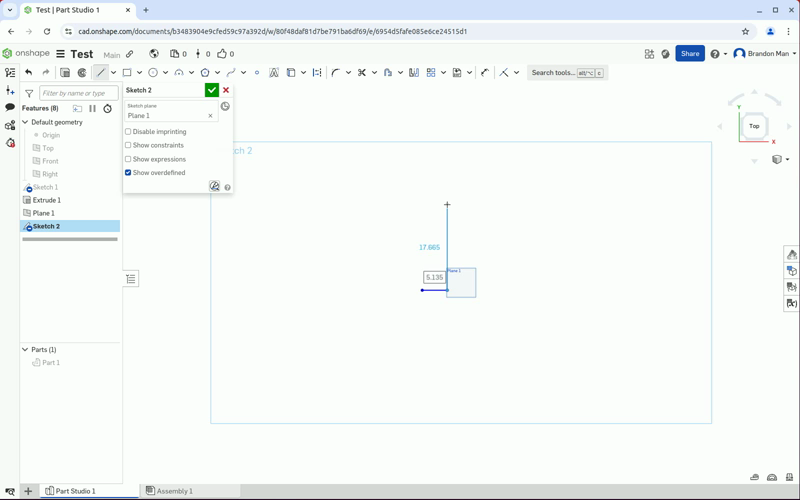
key_down(shift)
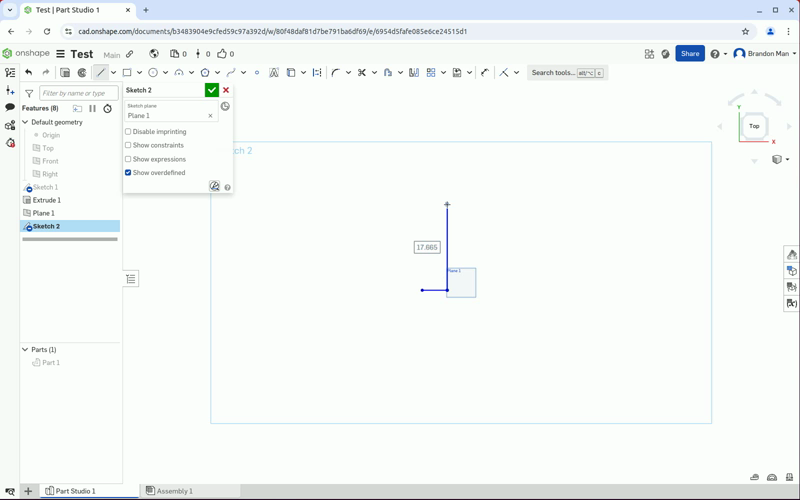
mouse_move(477, 204)
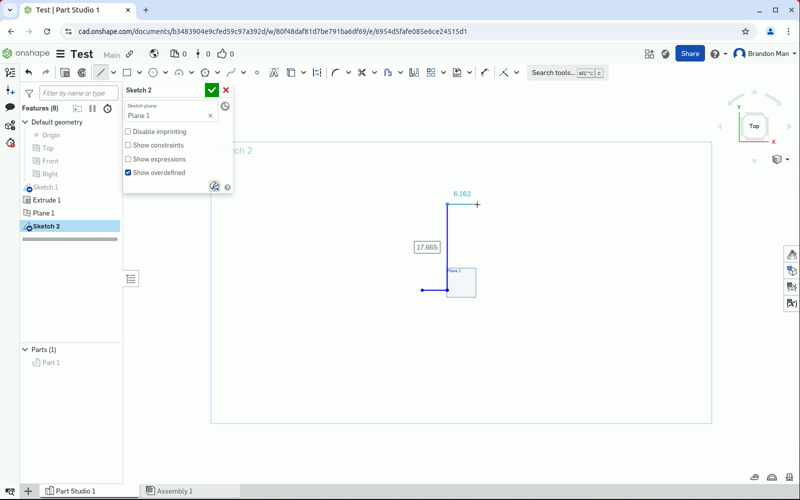
mouse_move(422, 204)
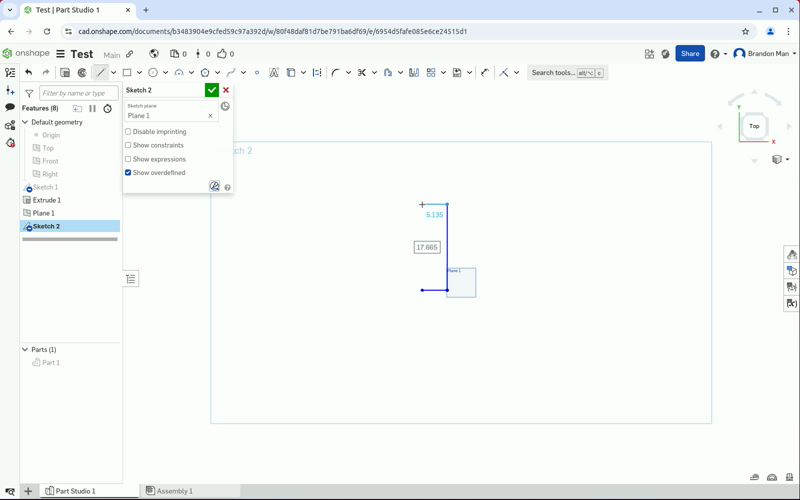
click(422, 204)
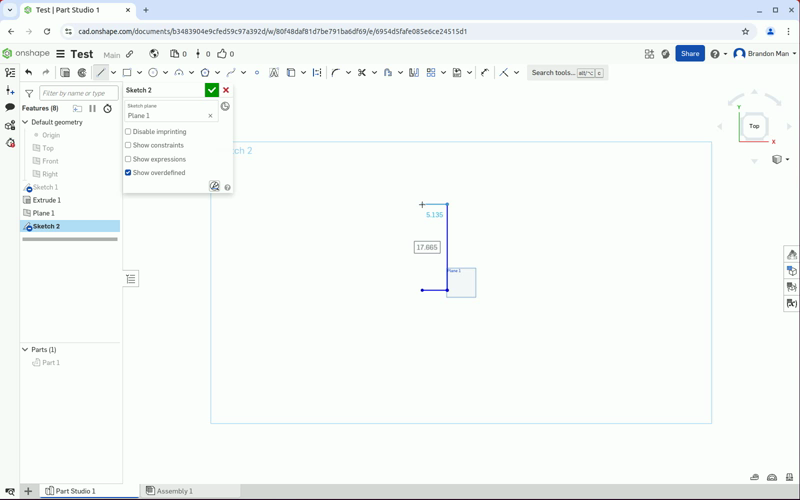
key_up(shift)
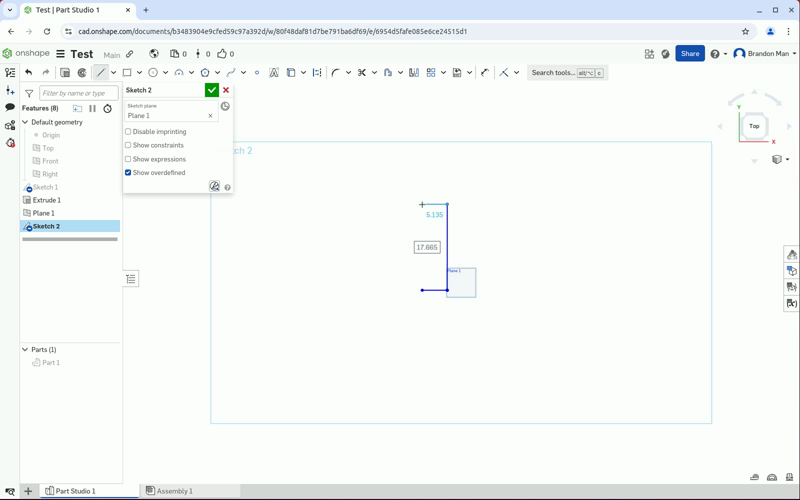
key_down(shift)
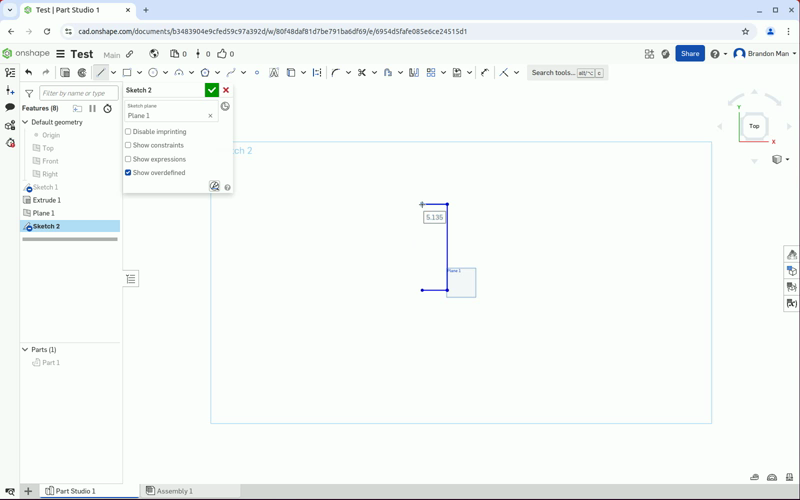
mouse_move(422, 290)
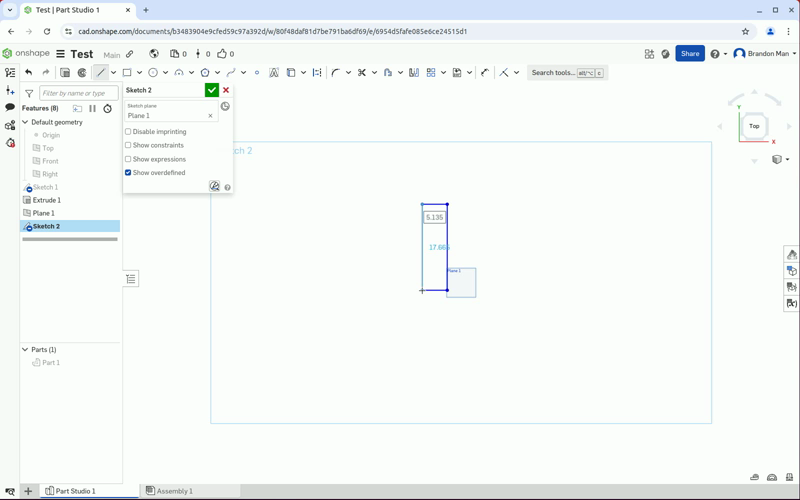
key_up(shift)
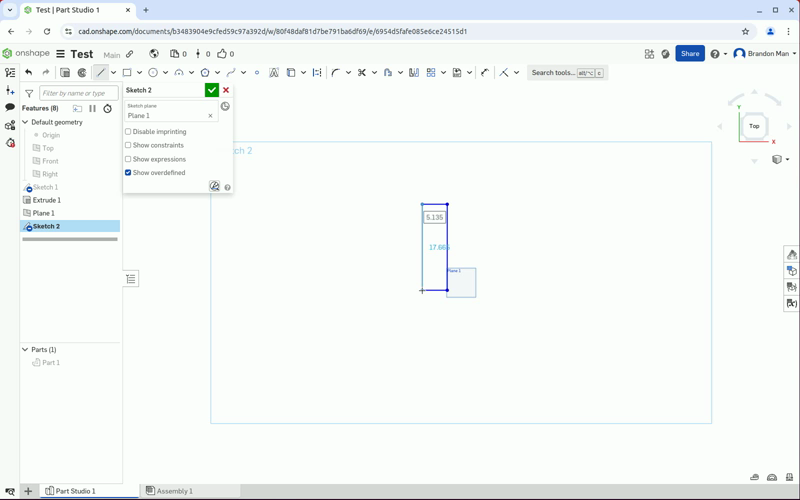
click(422, 290)
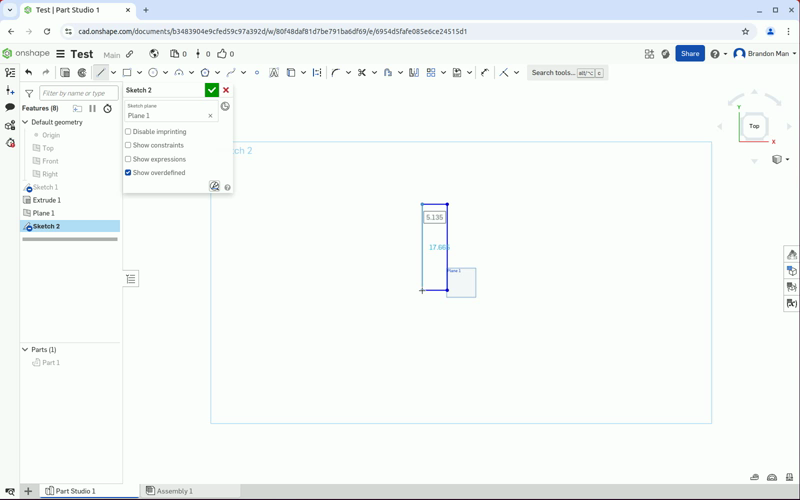
key(esc)
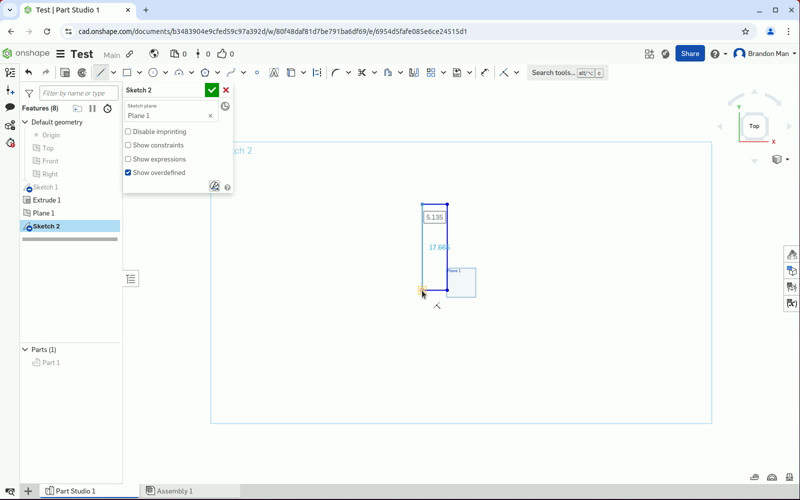
mouse_move(427, 255)
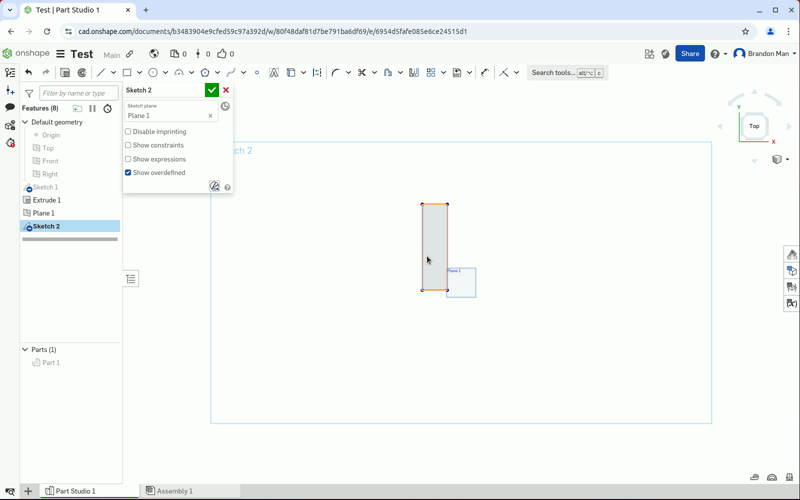
click(427, 255)
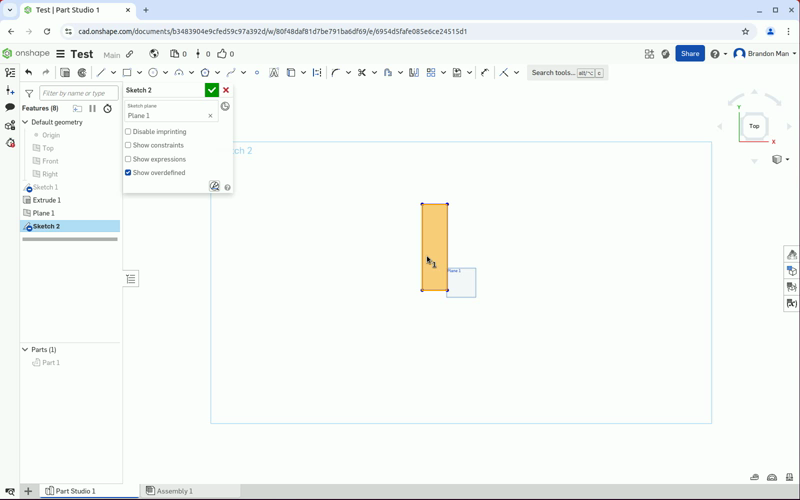
mouse_move(73, 352)
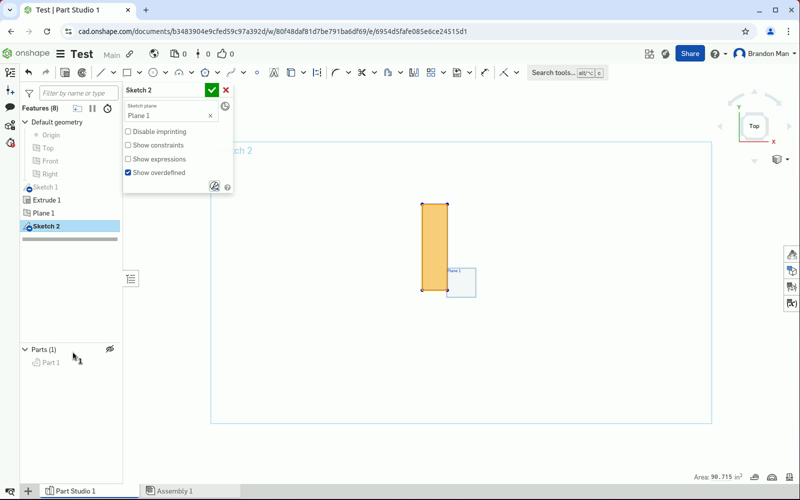
key(shift+y)
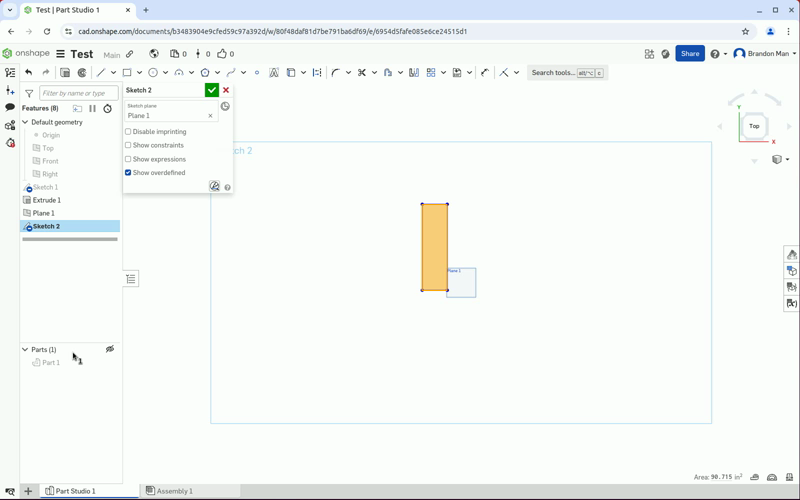
key(shift+e)
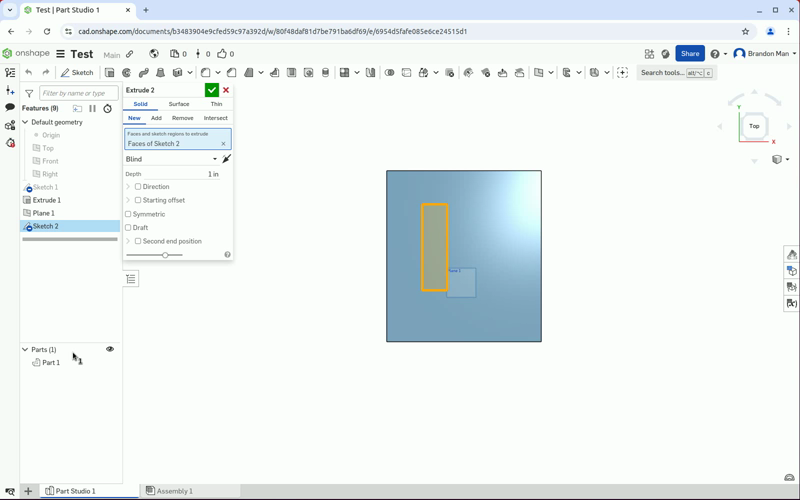
mouse_move(143, 106)
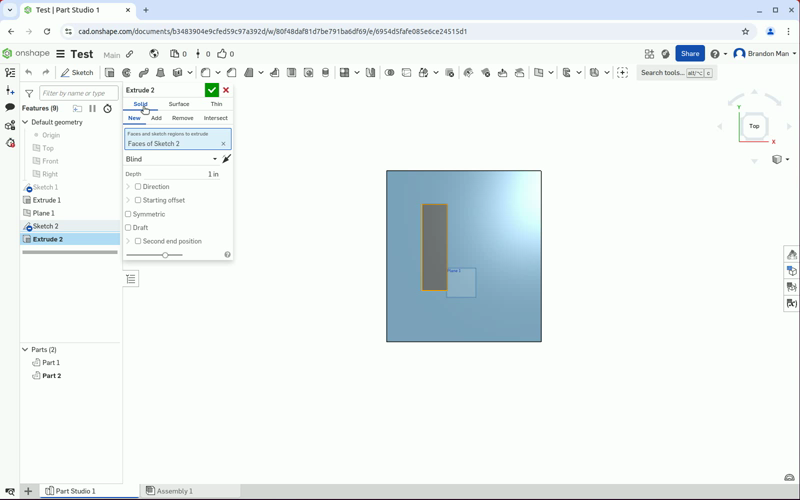
click(143, 106)
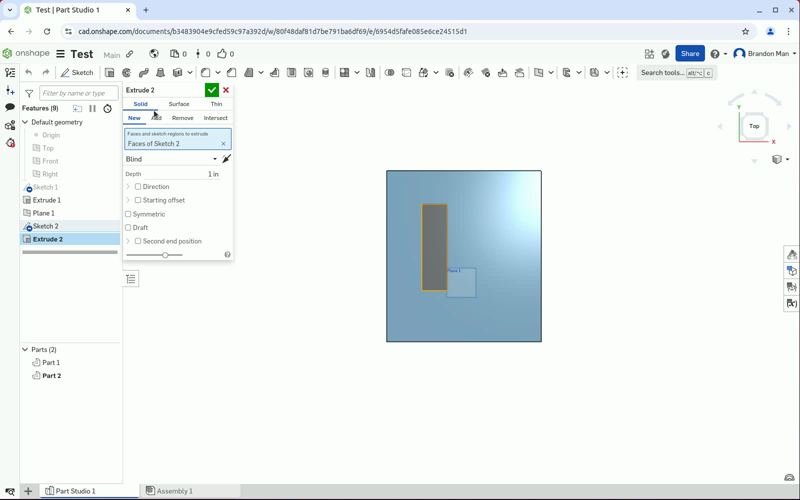
mouse_move(186, 120)
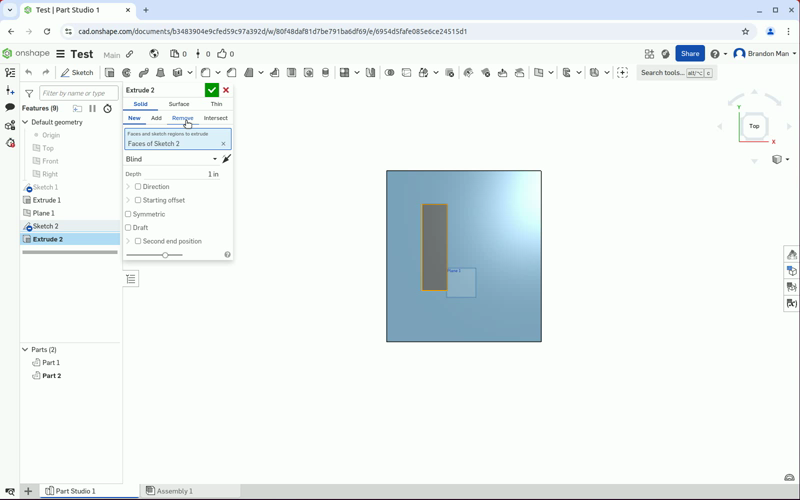
click(186, 120)
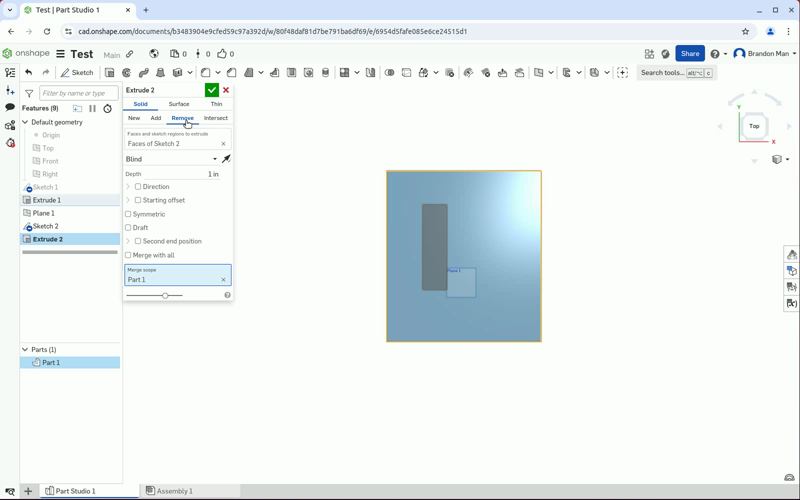
key(tab, 4)
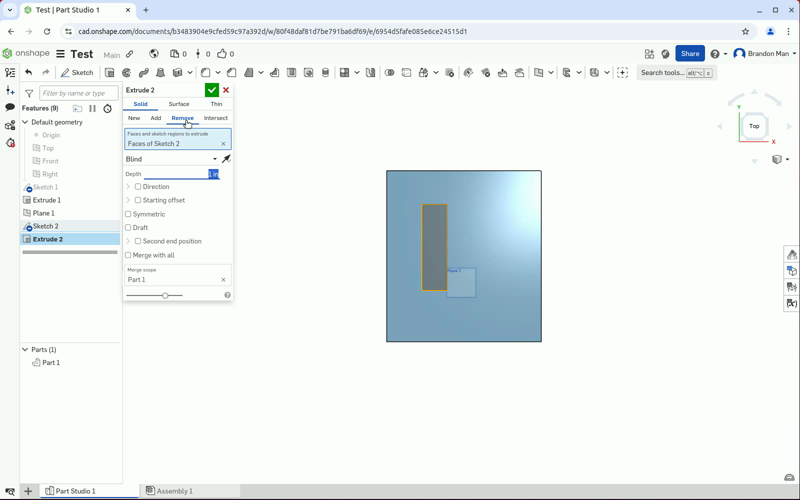
text(1.685)
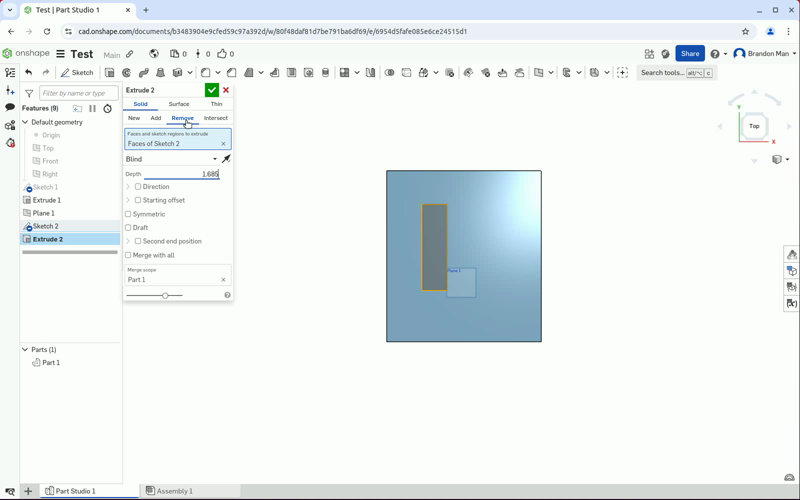
key(tab, 6)
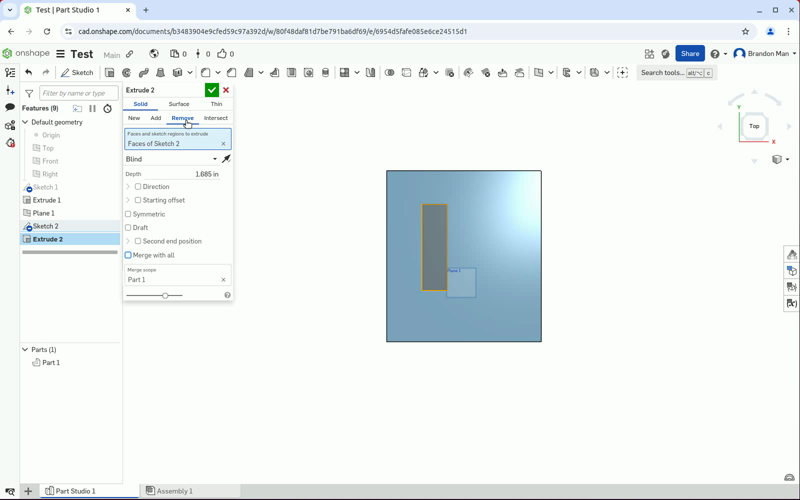
key(space)
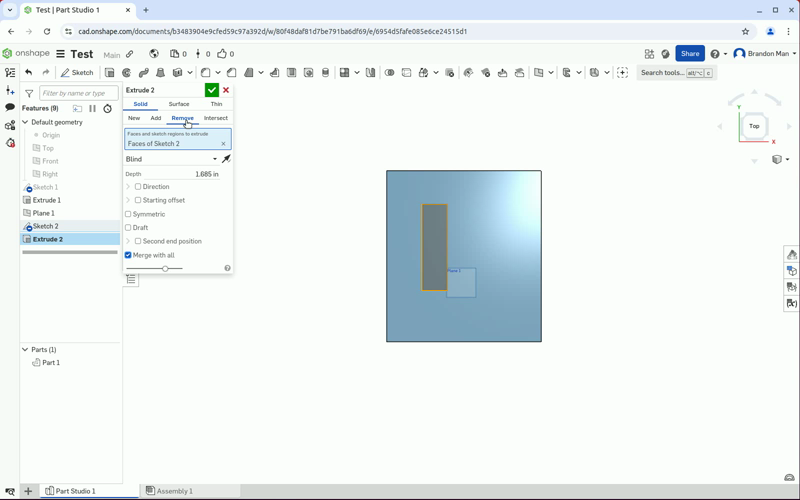
key(enter)
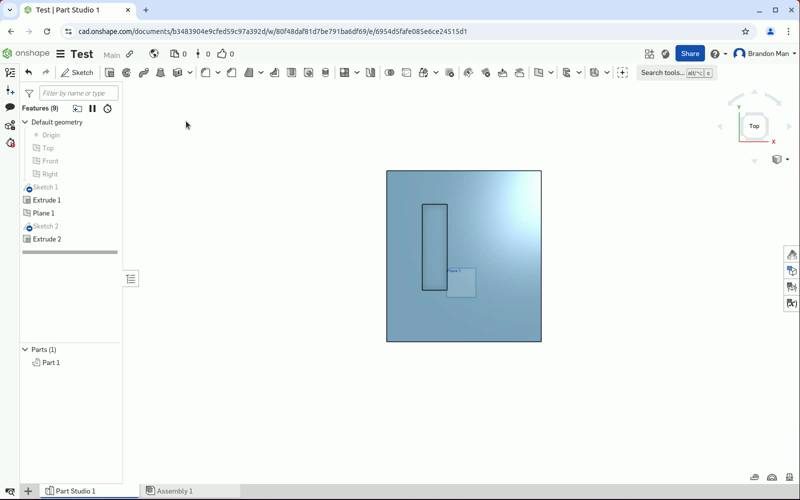
key(shift+h)
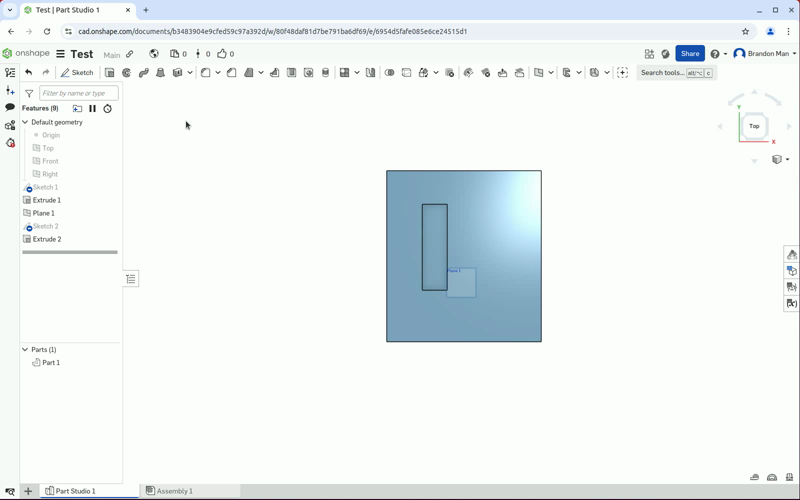
key(shift+h)
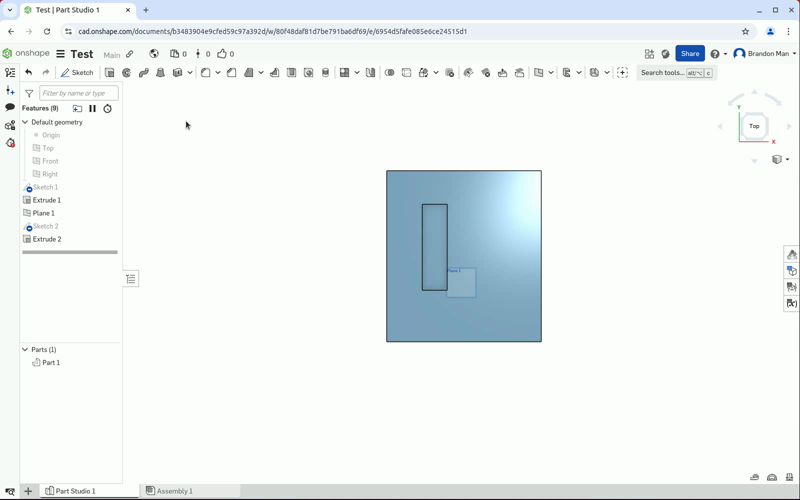
mouse_move(73, 189)
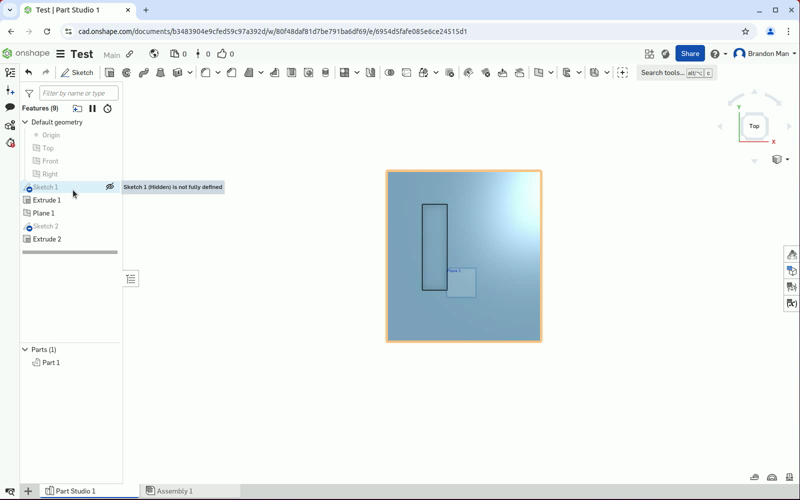
click(73, 189)
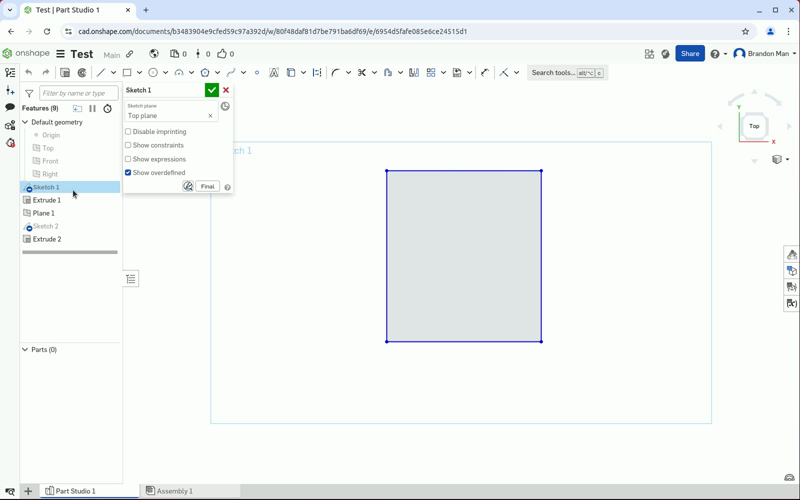
mouse_move(229, 92)
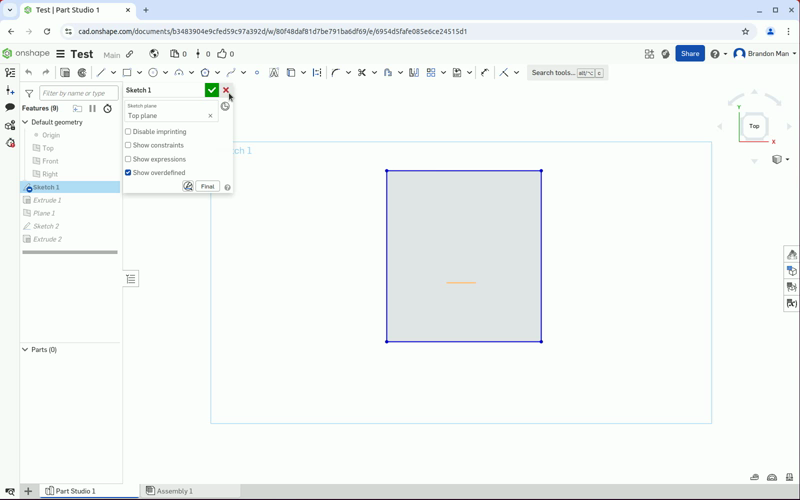
click(229, 92)
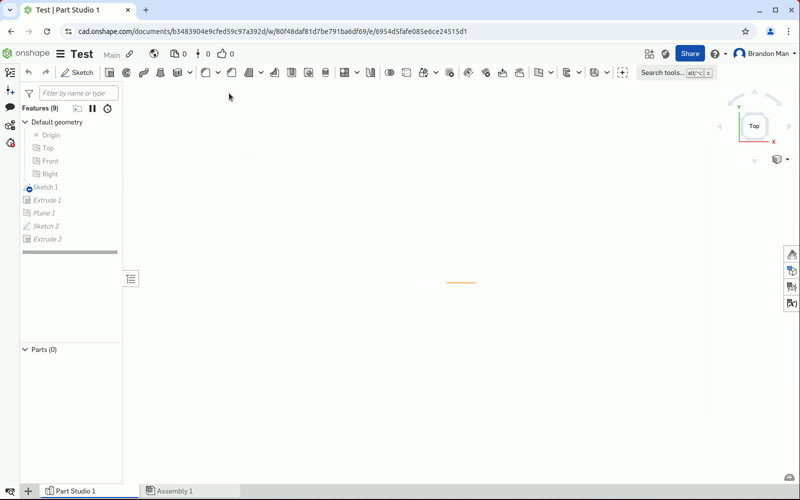
key(shift+s)
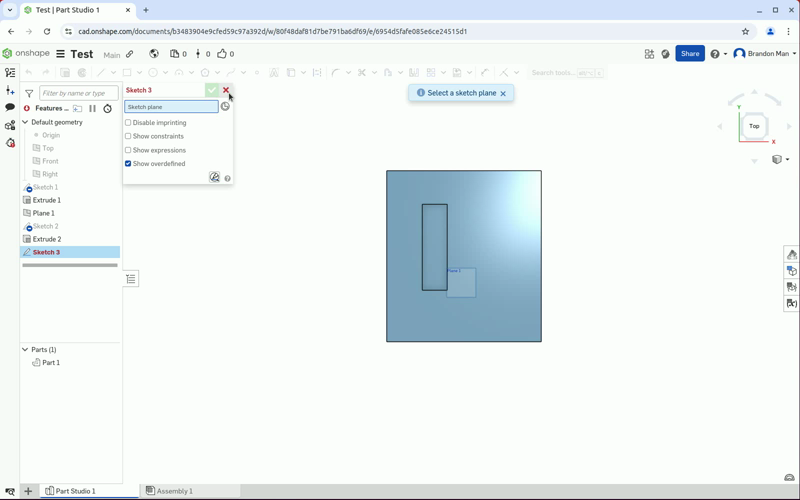
mouse_move(73, 215)
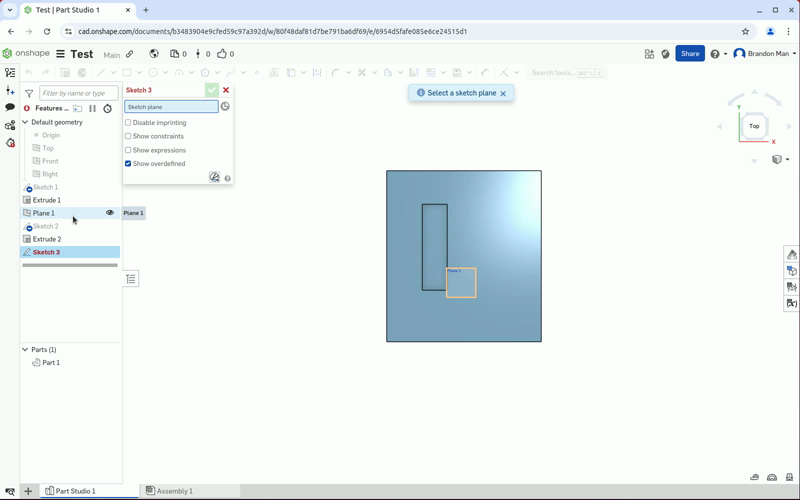
click(73, 215)
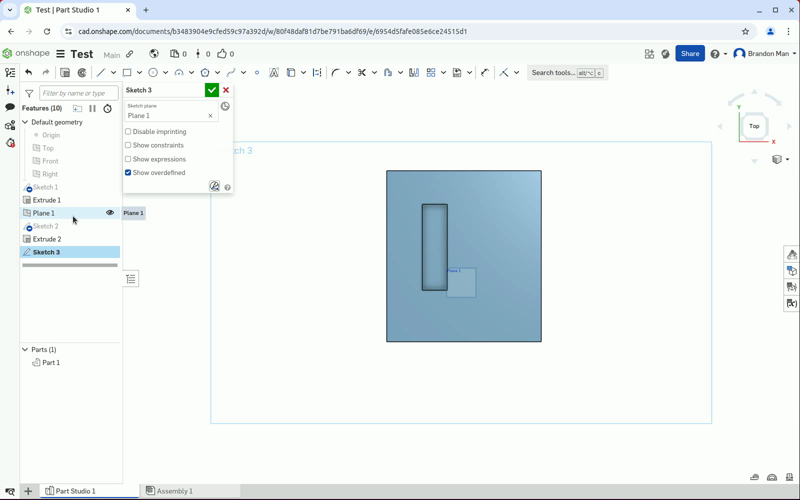
mouse_move(73, 352)
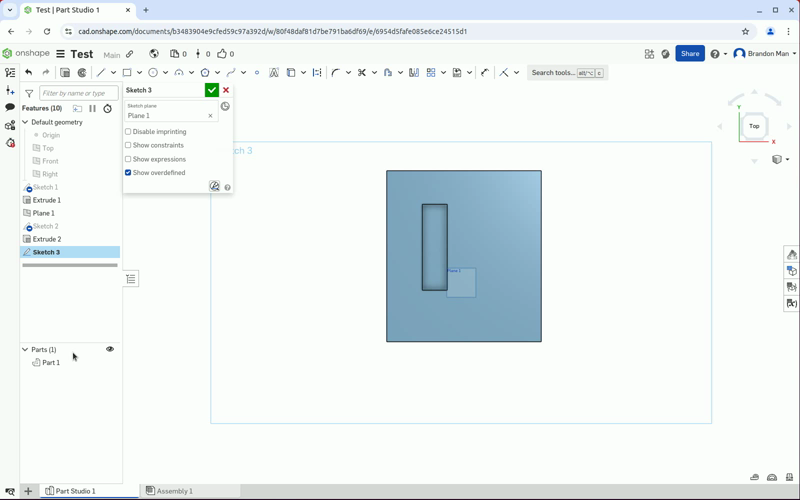
key(y)
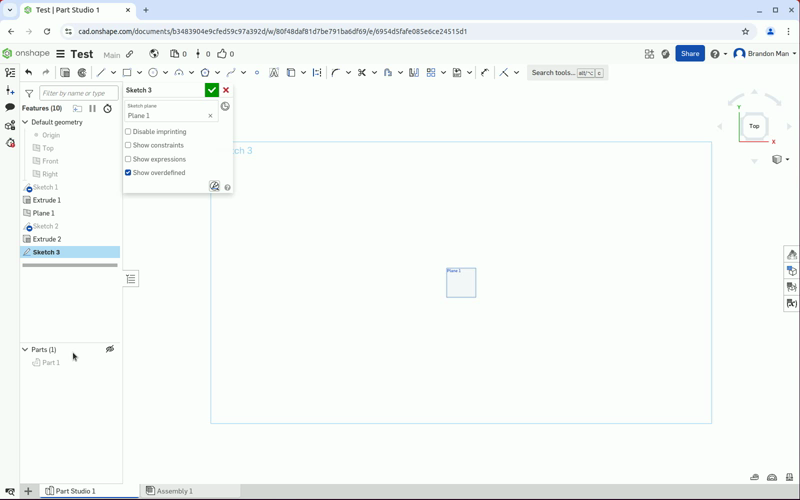
key(l)
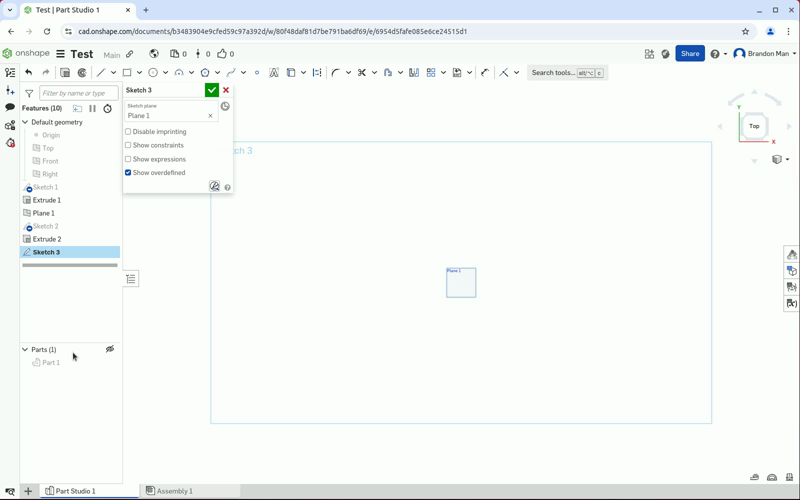
key_down(shift)
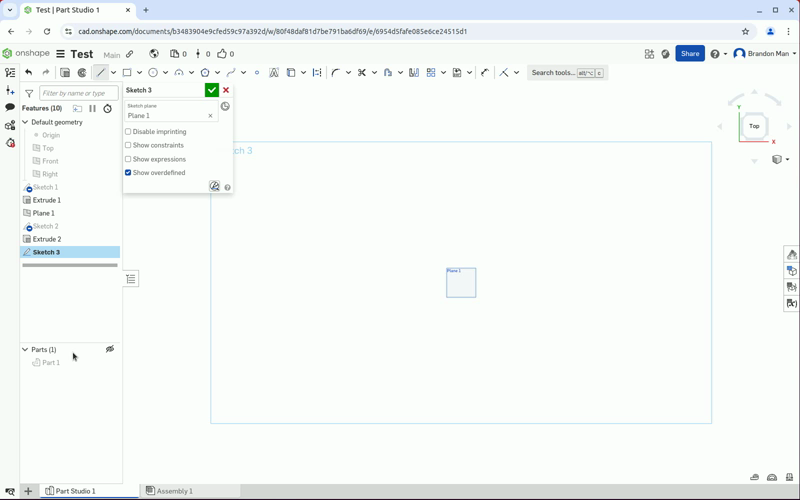
mouse_move(481, 307)
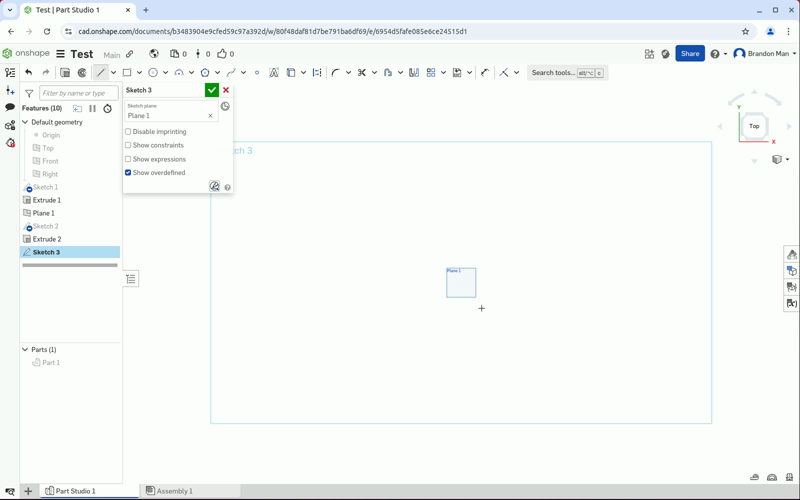
click(481, 307)
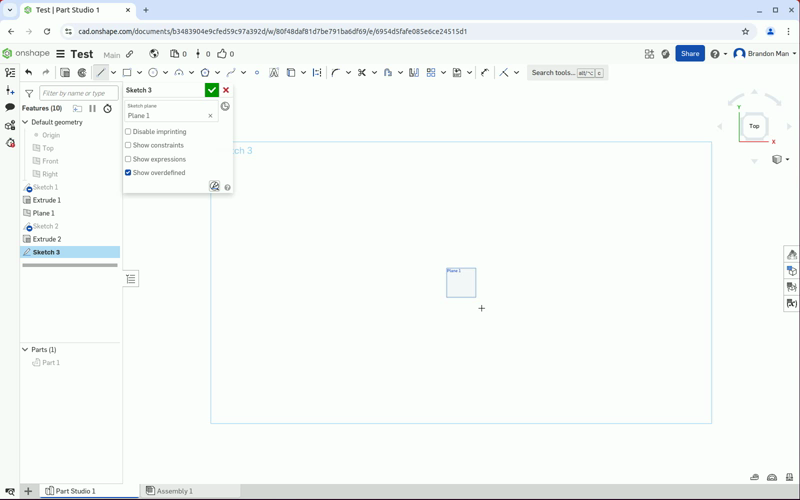
key_up(shift)
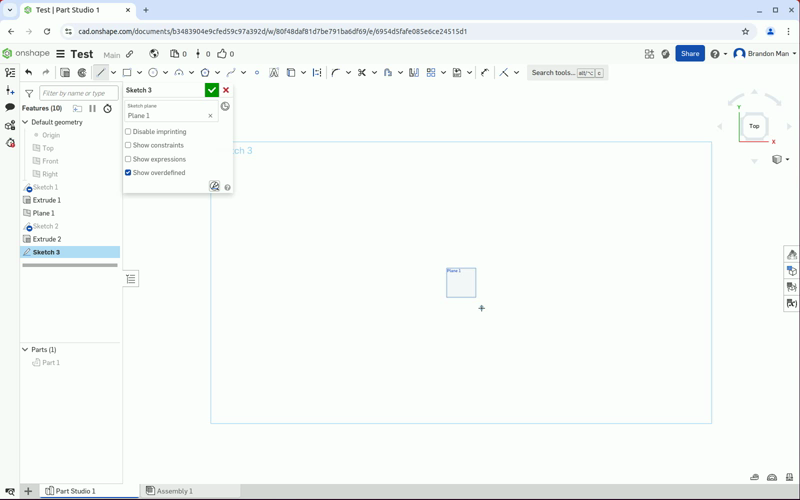
key_down(shift)
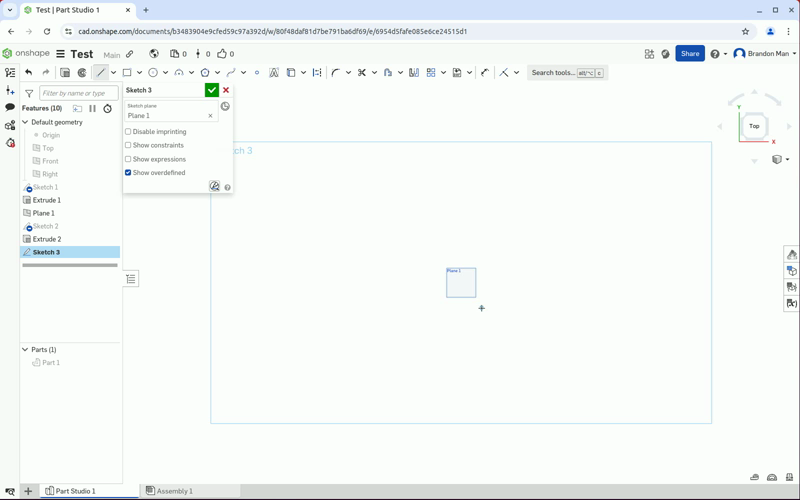
mouse_move(511, 307)
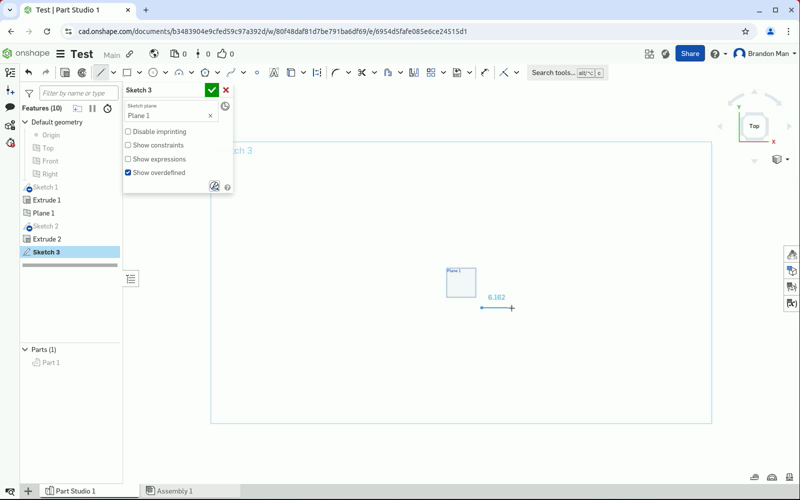
mouse_move(507, 307)
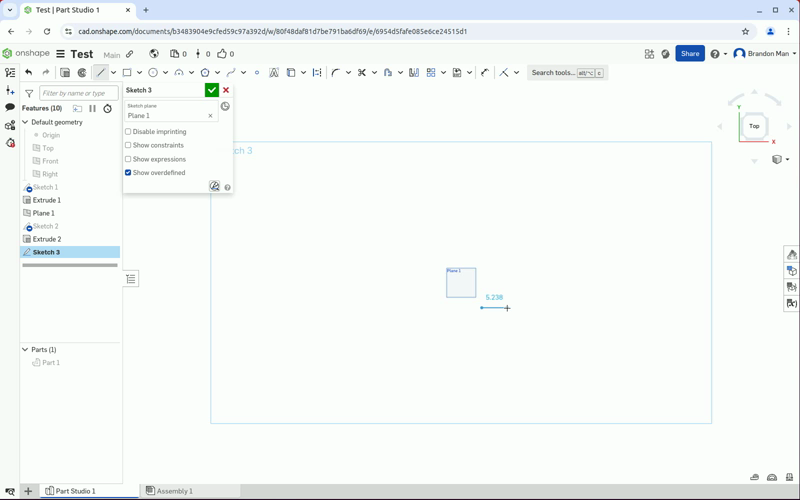
click(507, 307)
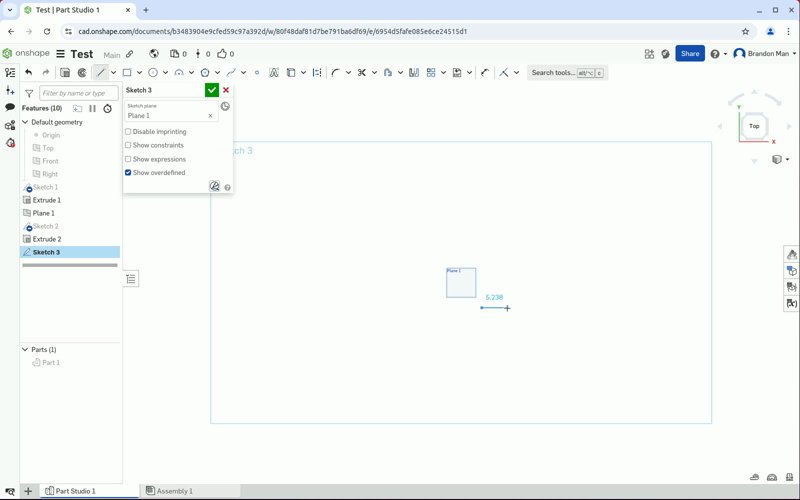
key_up(shift)
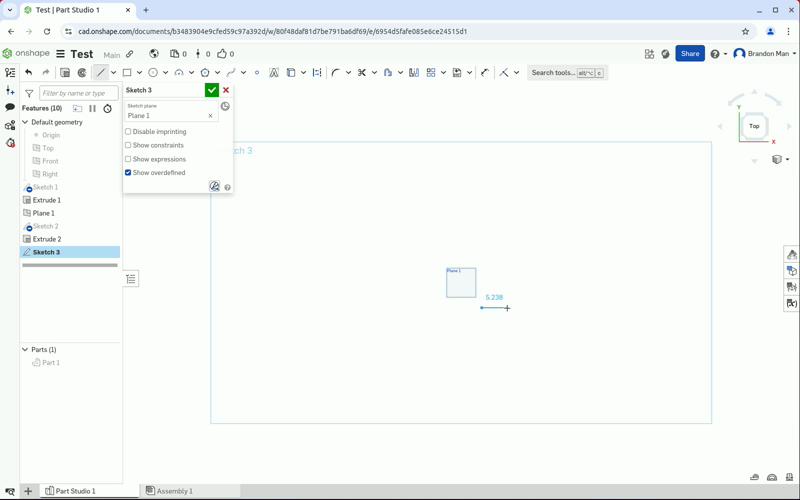
key_down(shift)
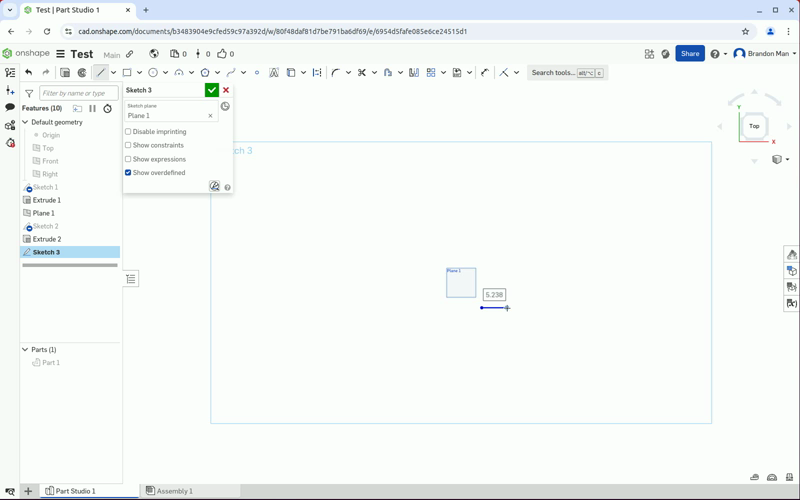
mouse_move(507, 221)
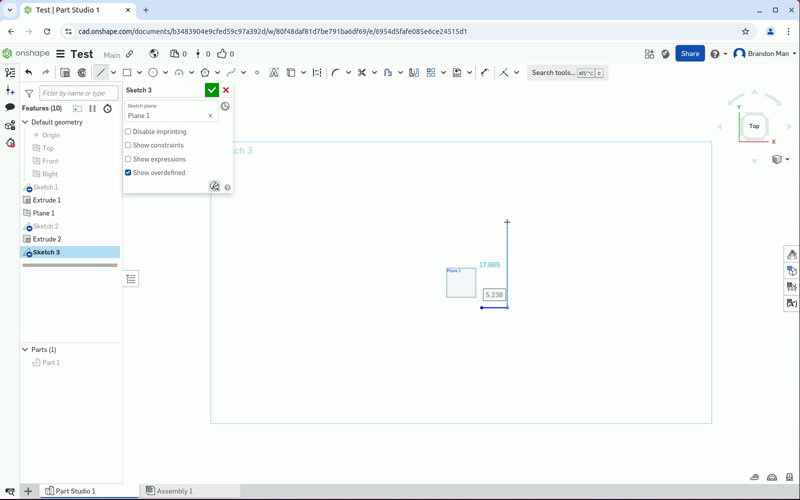
click(507, 221)
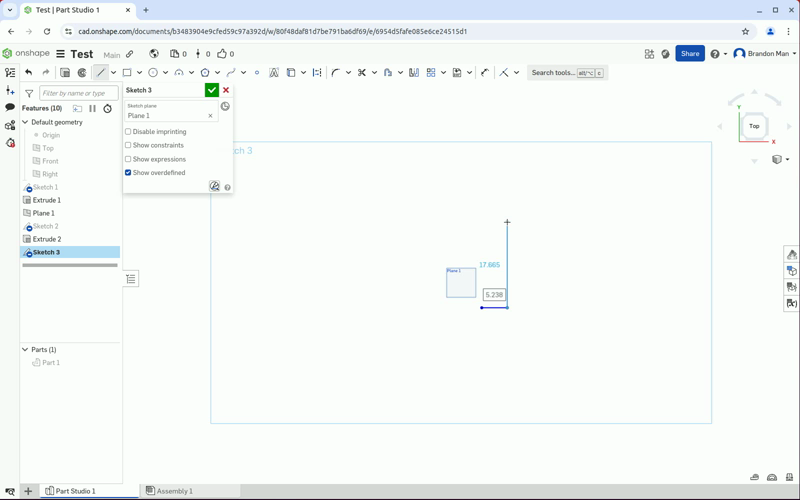
key_up(shift)
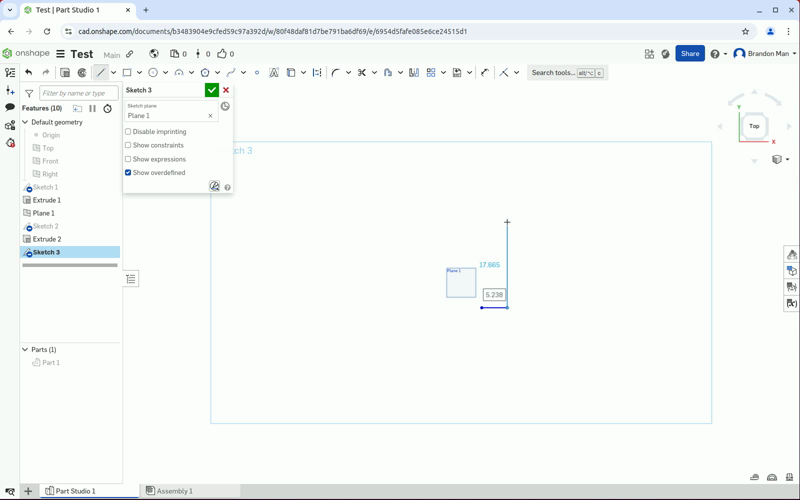
key_down(shift)
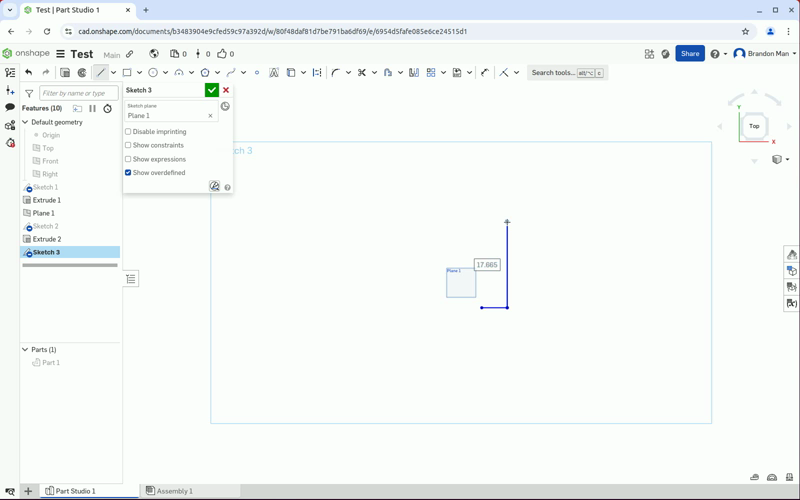
mouse_move(537, 221)
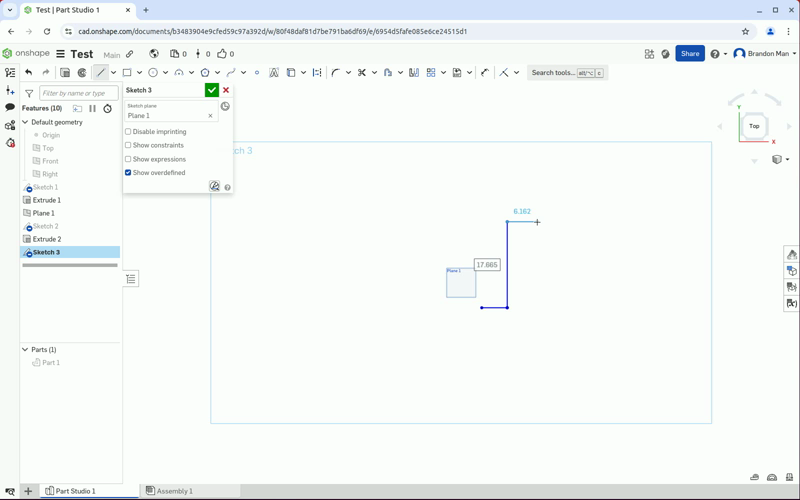
mouse_move(481, 221)
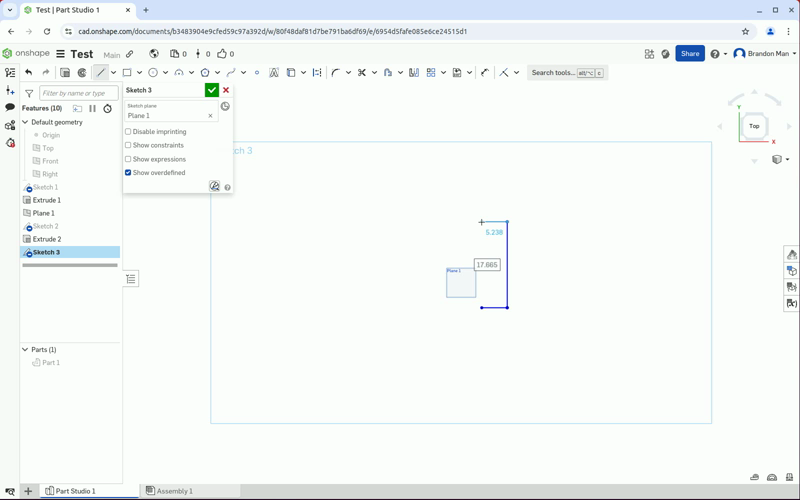
click(481, 221)
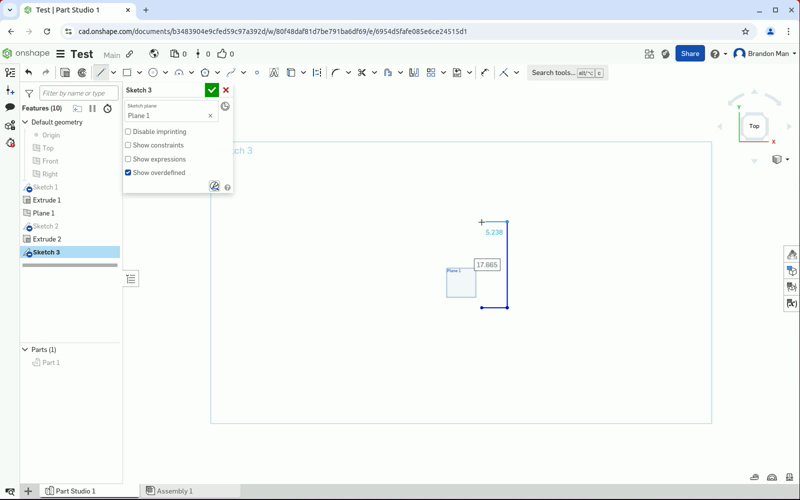
key_up(shift)
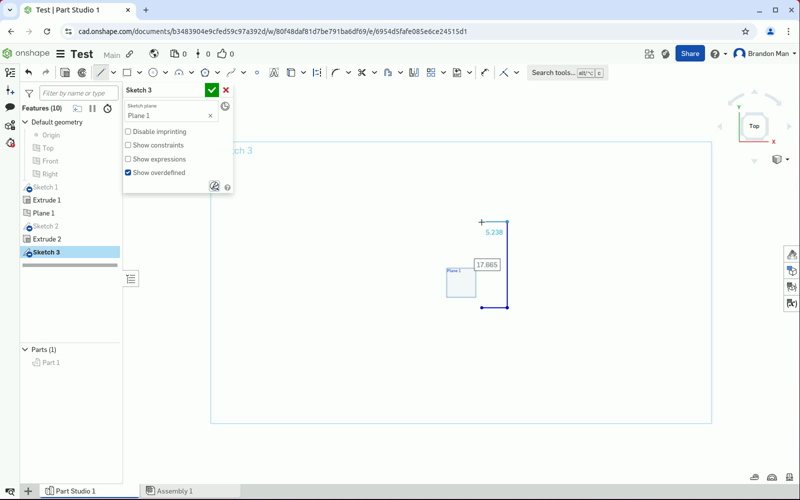
key_down(shift)
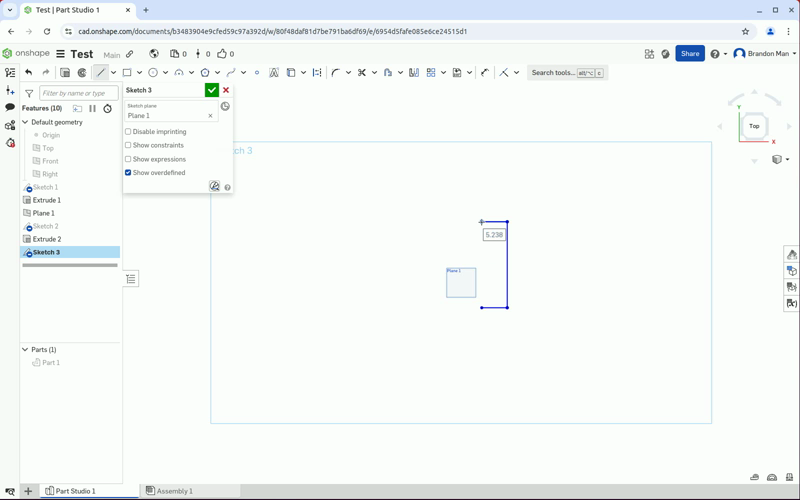
mouse_move(481, 307)
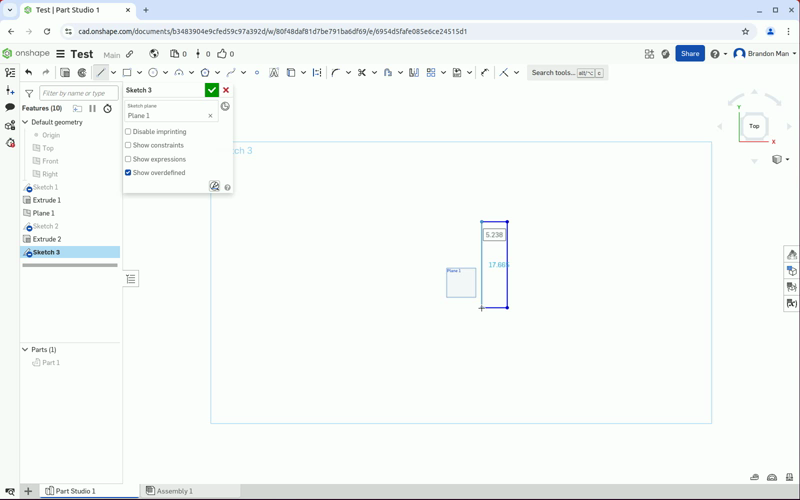
key_up(shift)
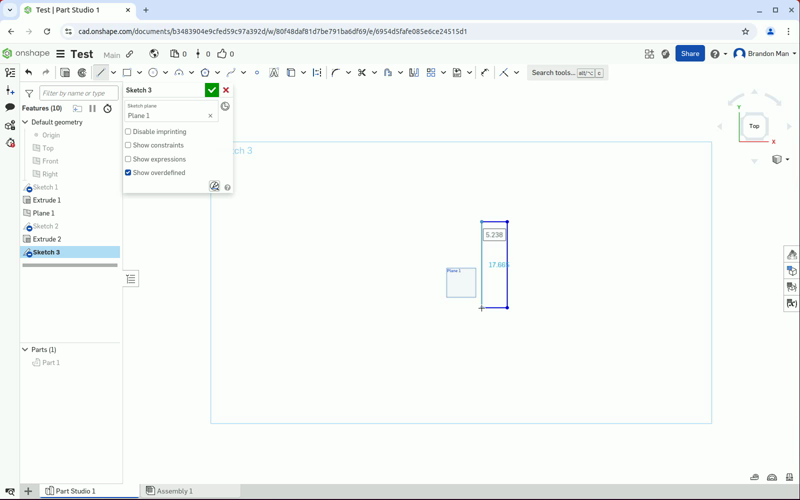
click(481, 307)
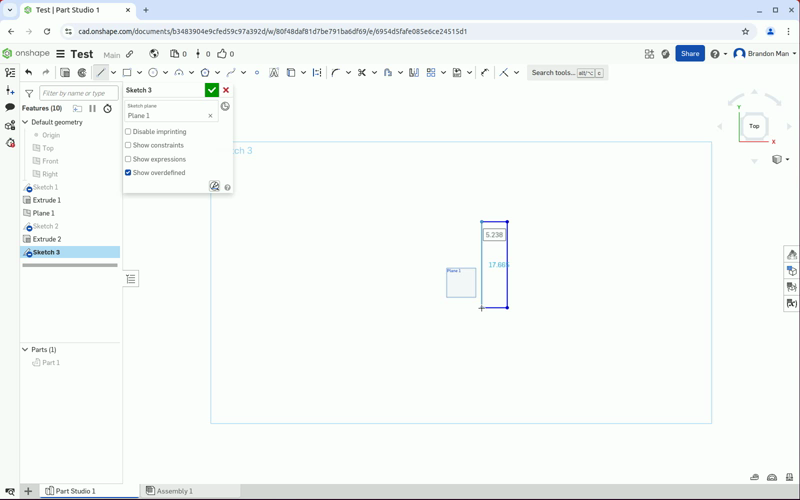
key(esc)
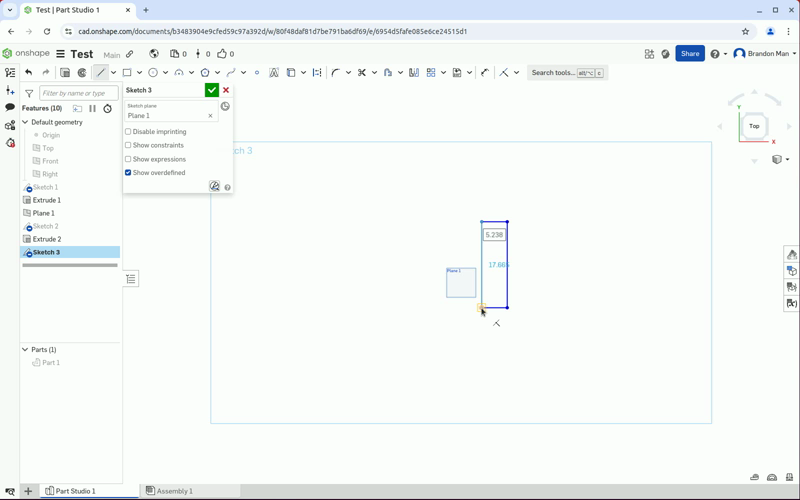
mouse_move(487, 301)
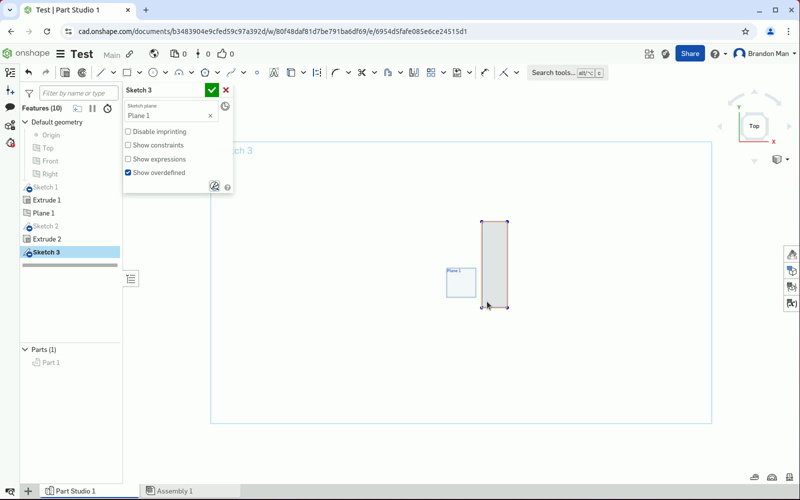
click(487, 301)
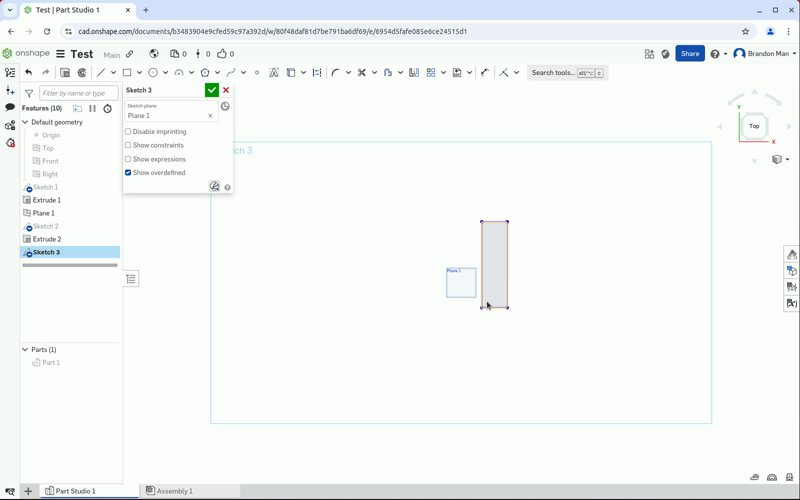
mouse_move(73, 352)
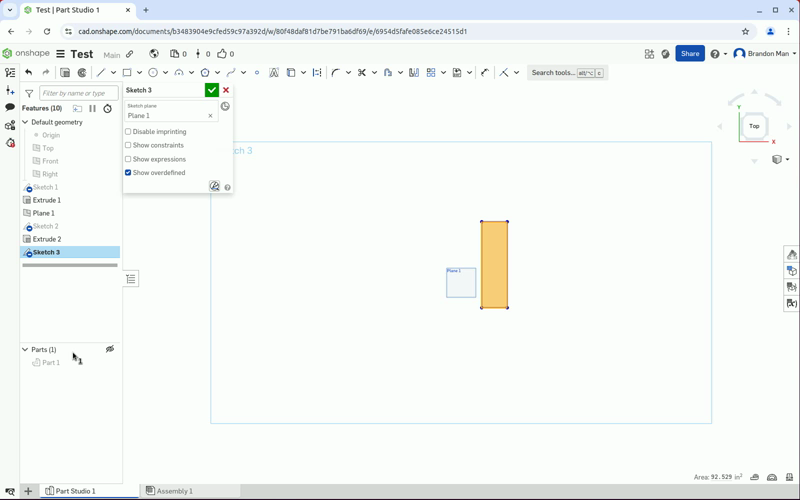
key(shift+y)
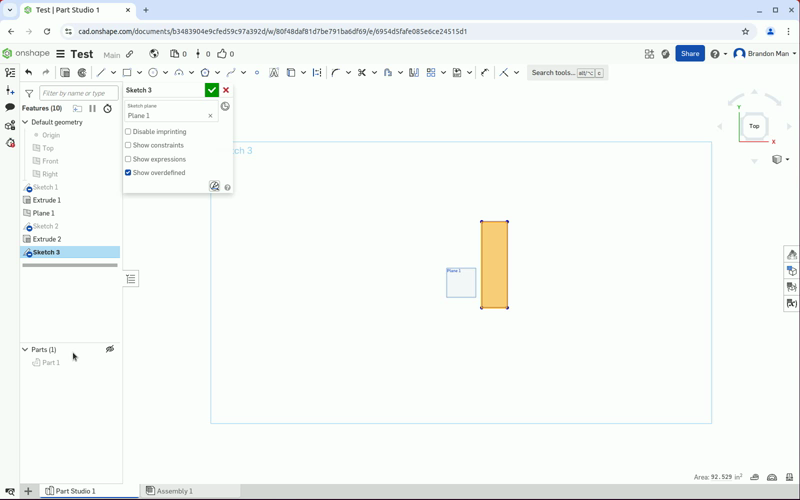
key(shift+e)
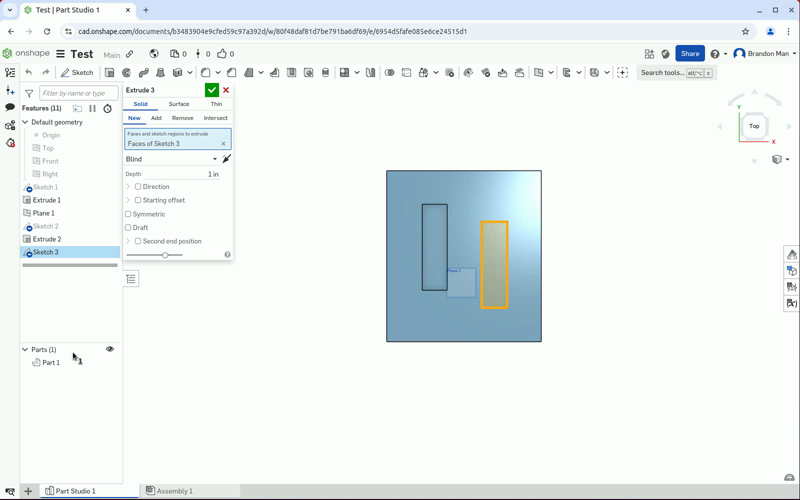
mouse_move(143, 106)
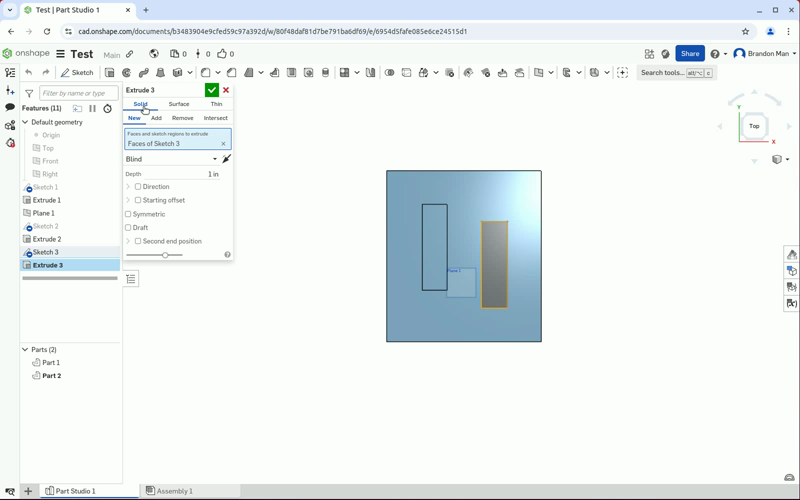
click(143, 106)
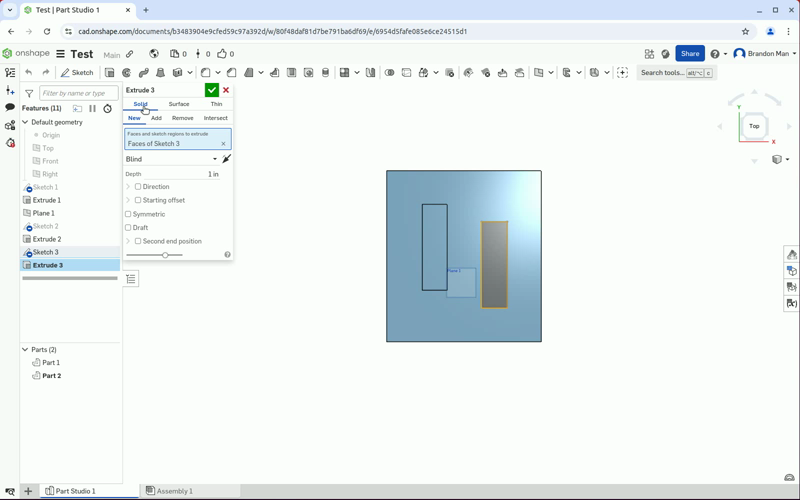
mouse_move(186, 120)
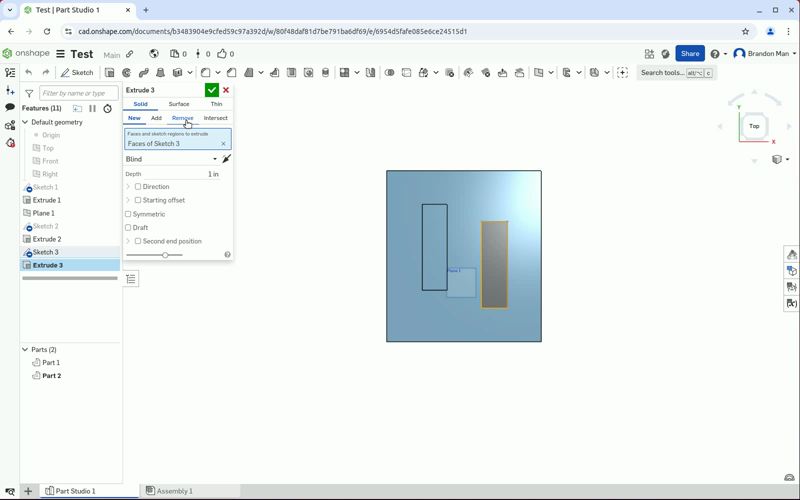
click(186, 120)
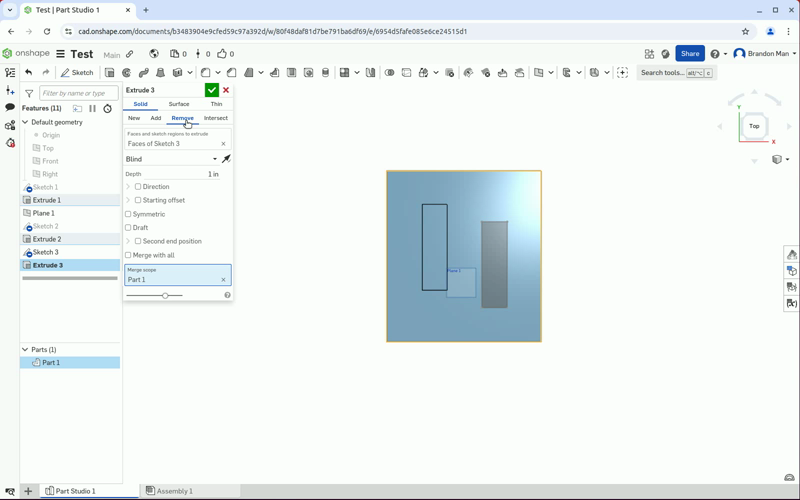
key(tab, 4)
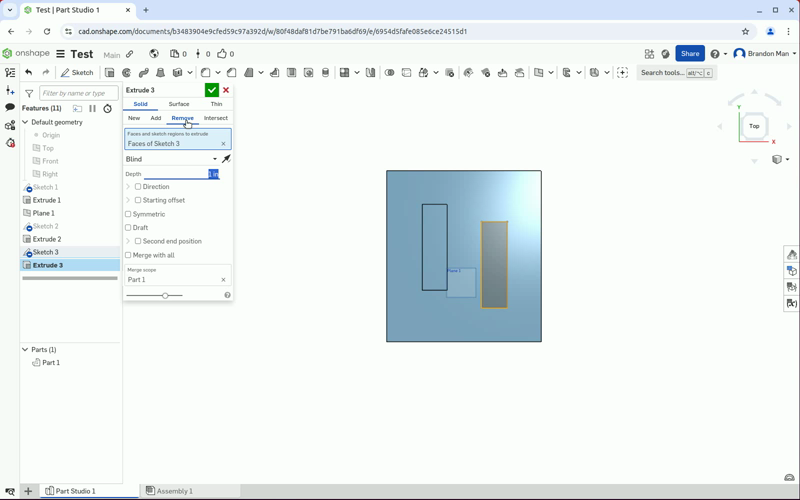
text(1.685)
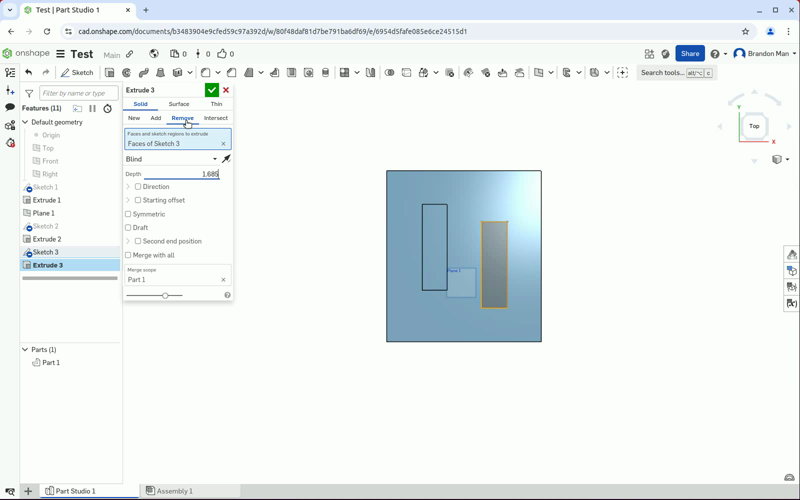
key(tab, 6)
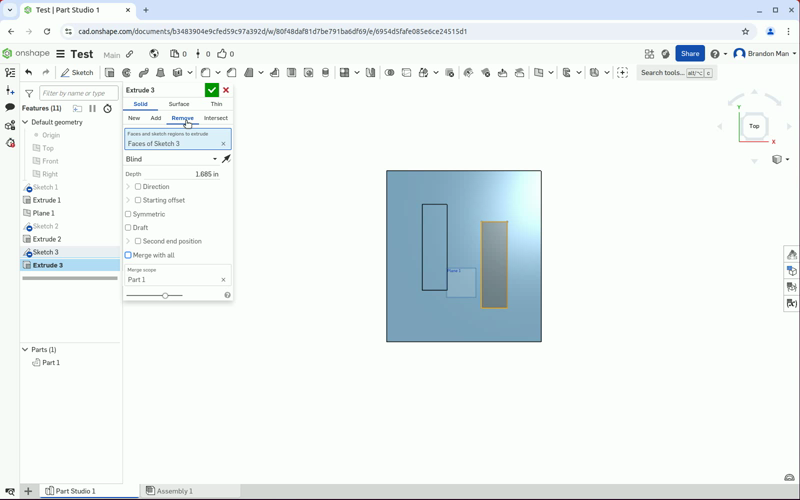
key(space)
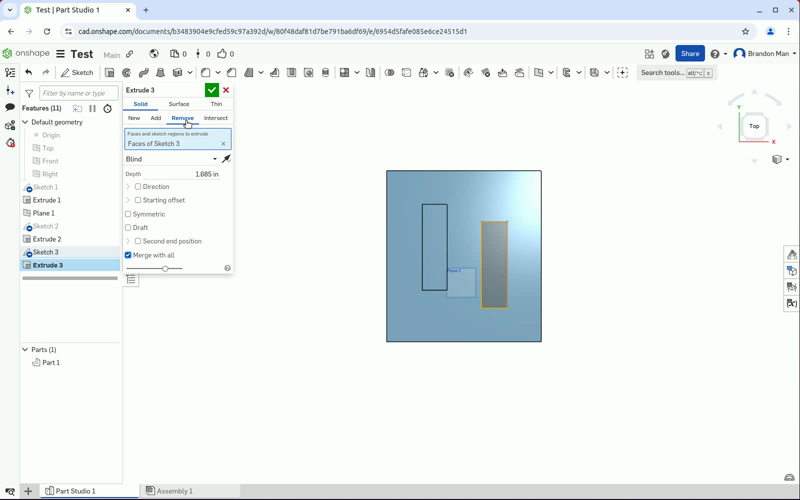
key(enter)
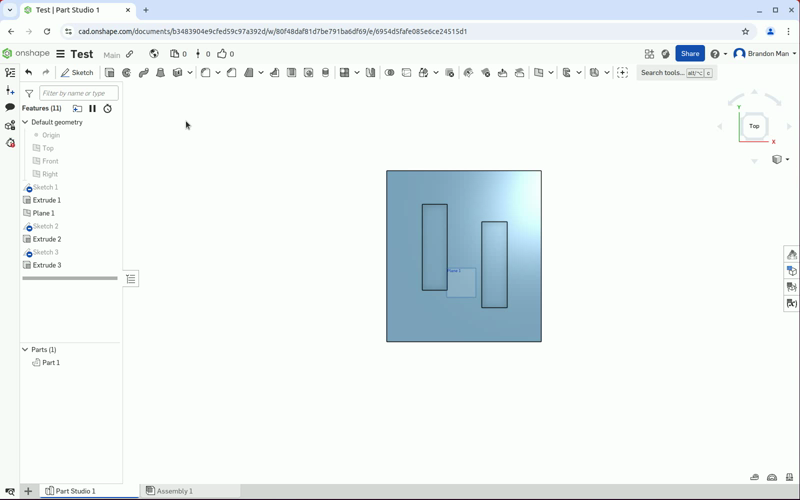
key(shift+h)
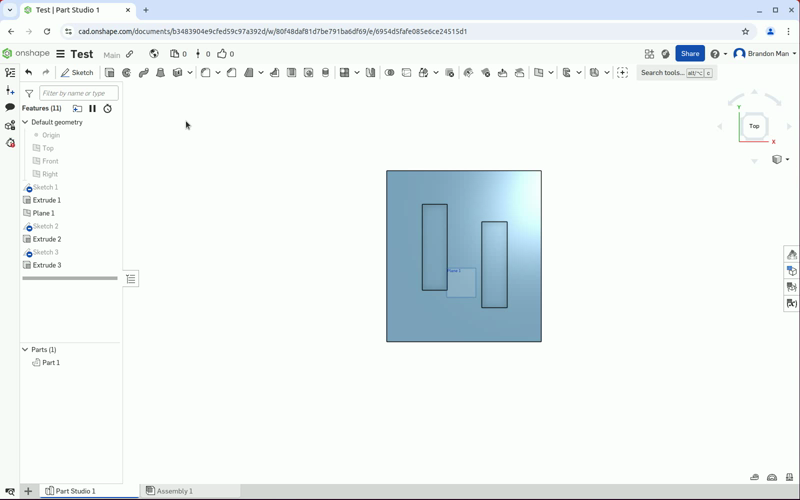
key(shift+h)
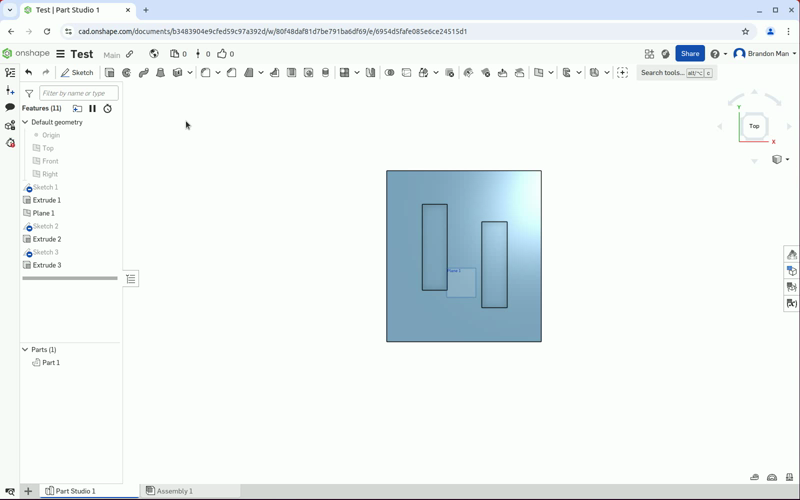
key(shift+7)
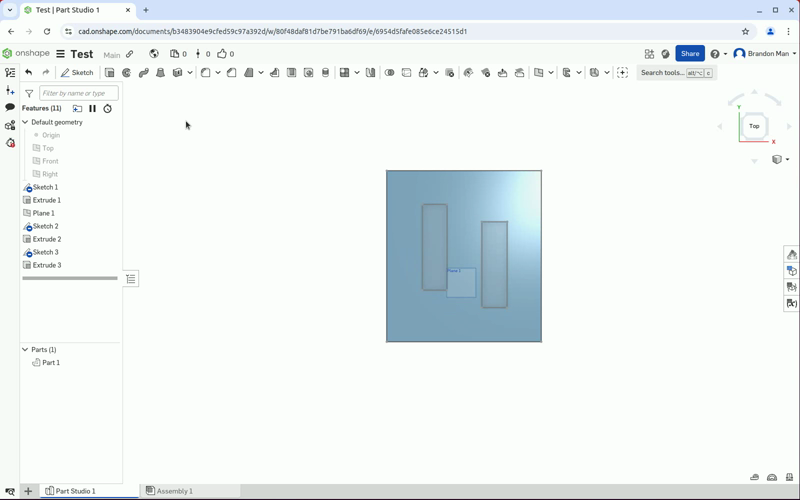
key(up, 3)
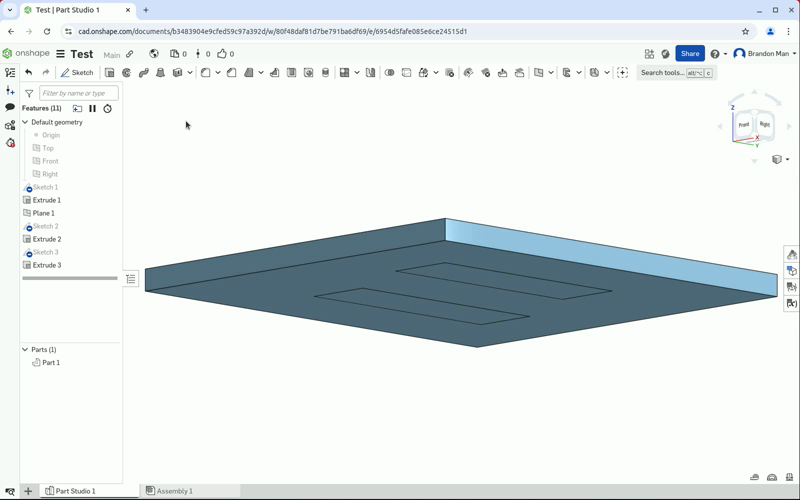
key(left, 3)
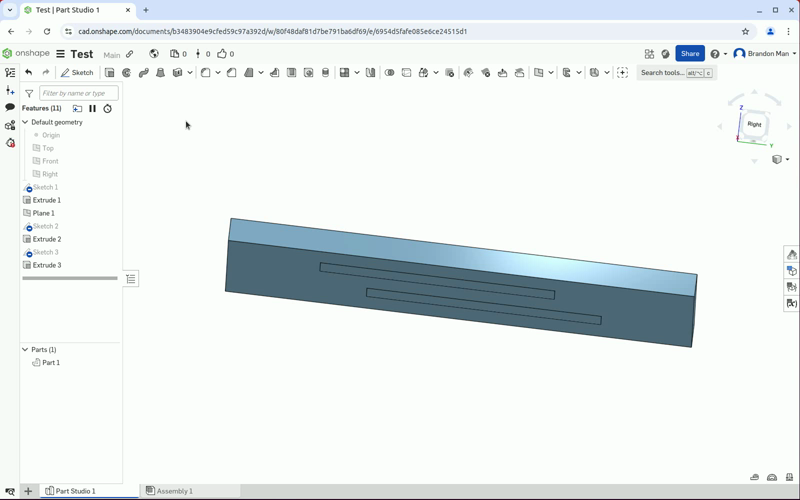
key(right, 3)
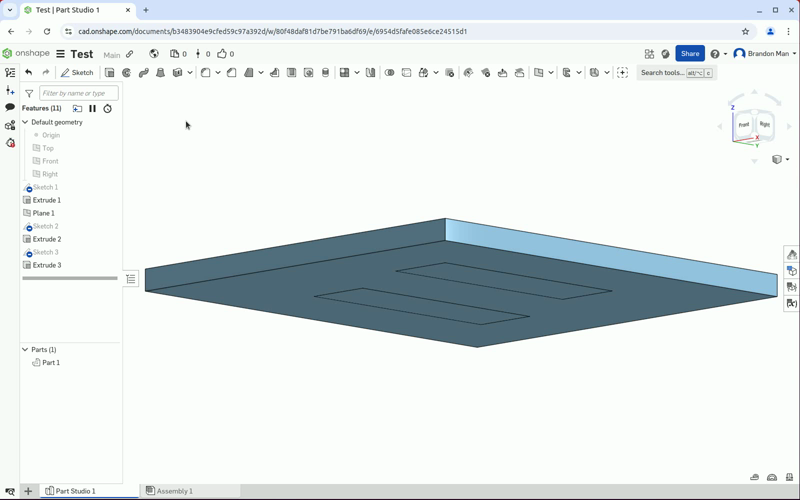
key(down, 3)
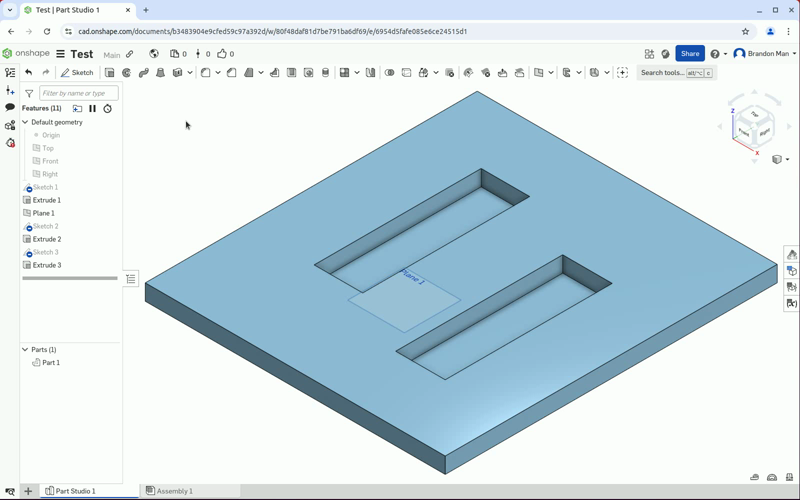
mouse_move(73, 189)
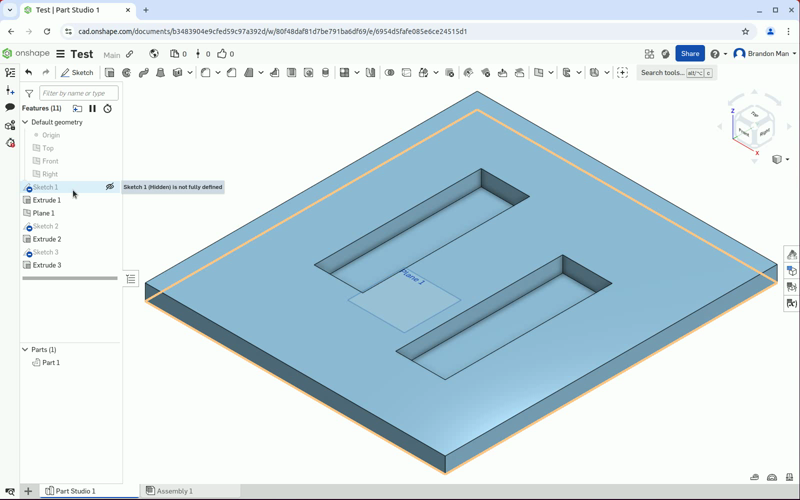
click(73, 189)